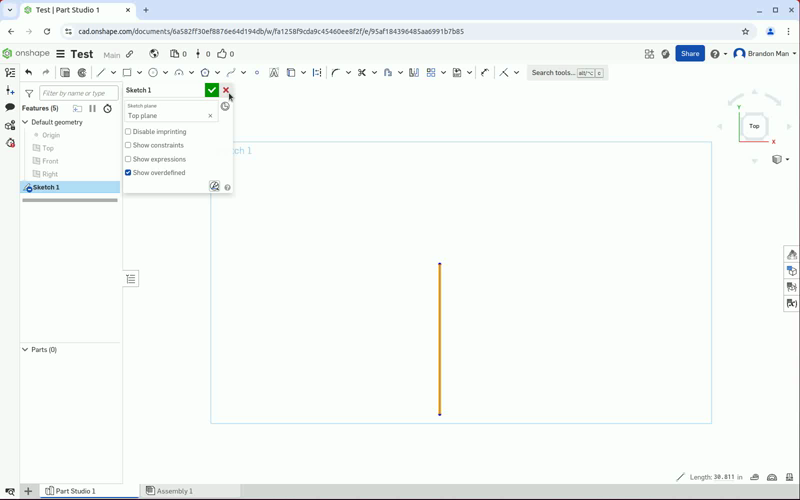
key(shift+h)
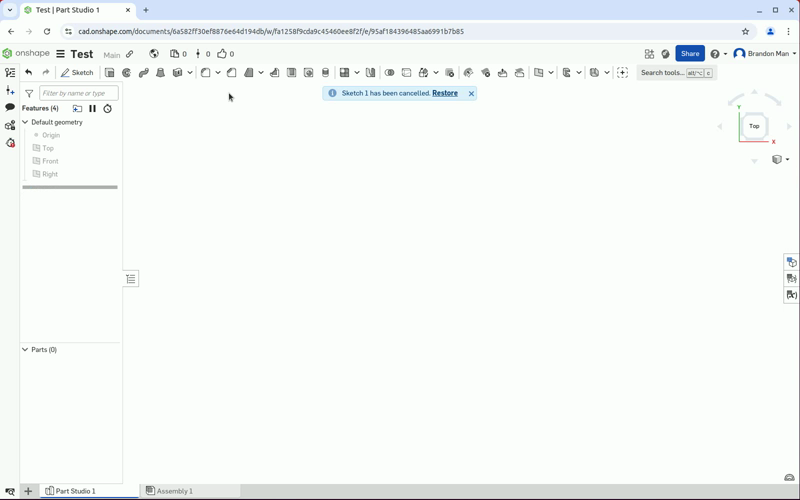
mouse_move(73, 352)
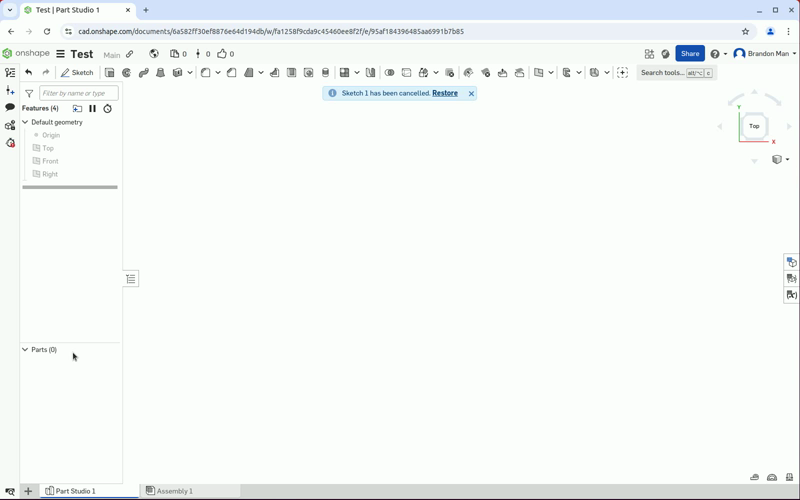
key(y)
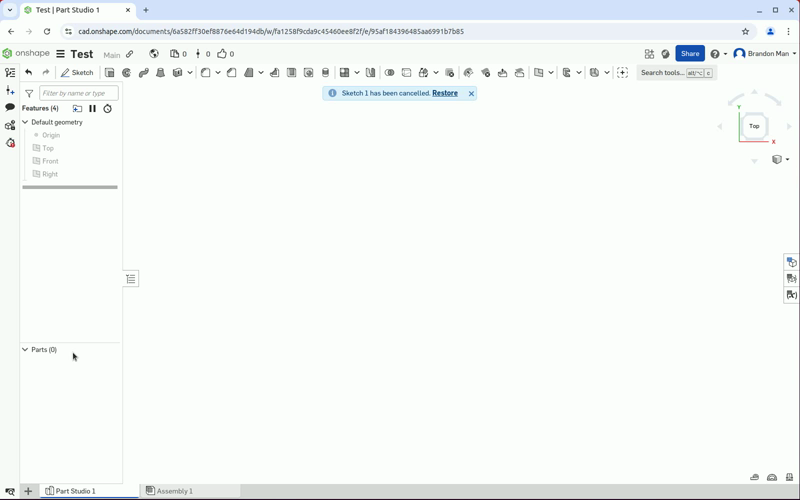
key(shift+p)
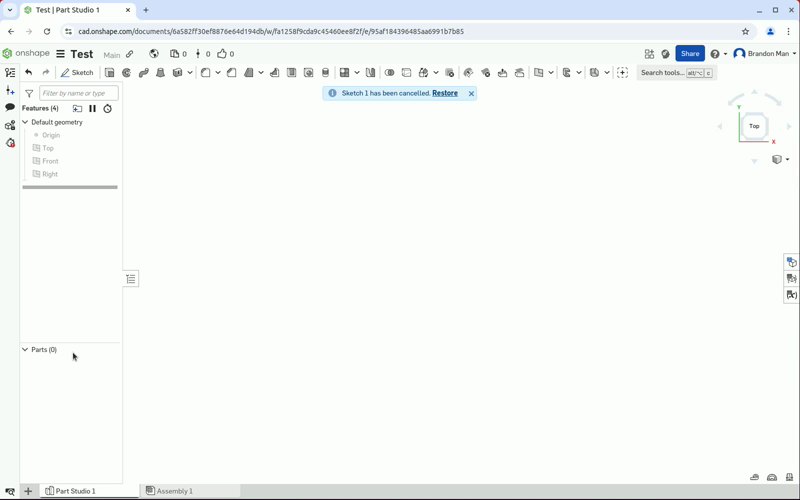
key(space)
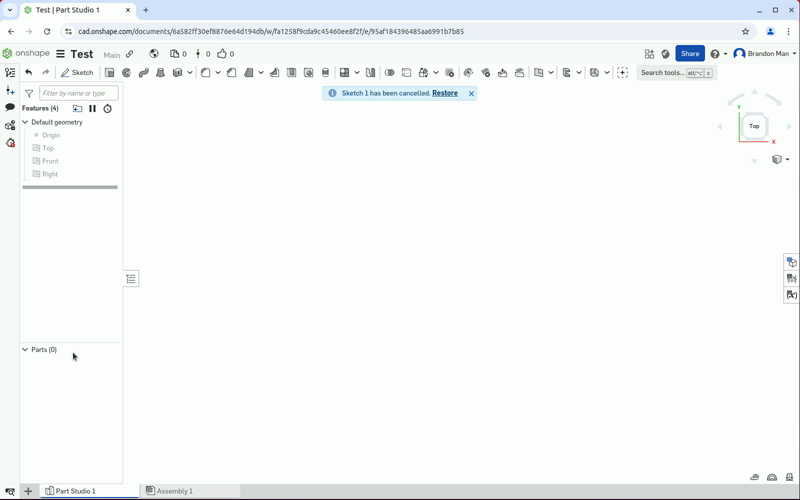
key_down(shift)
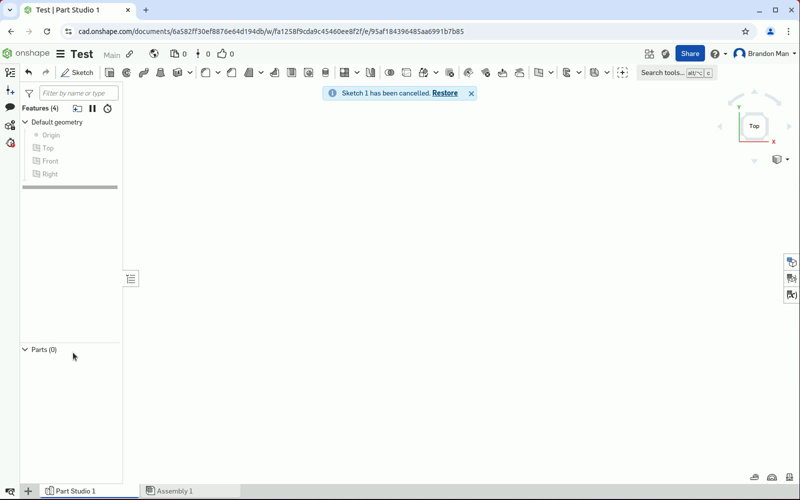
key(up)
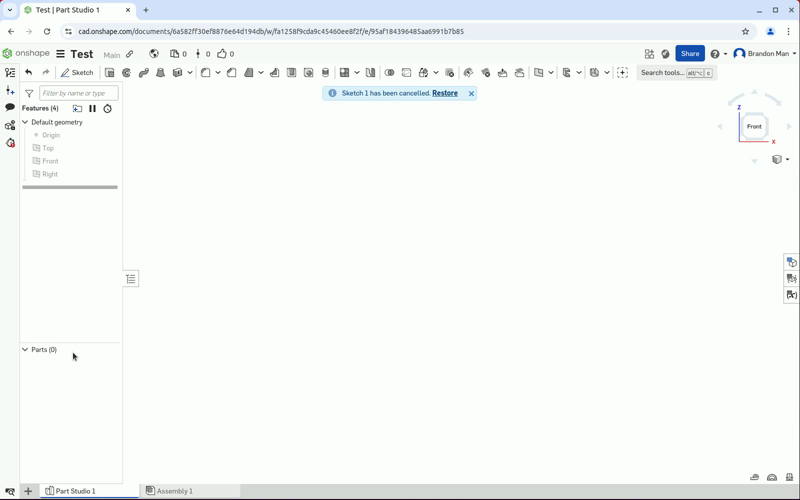
key_up(shift)
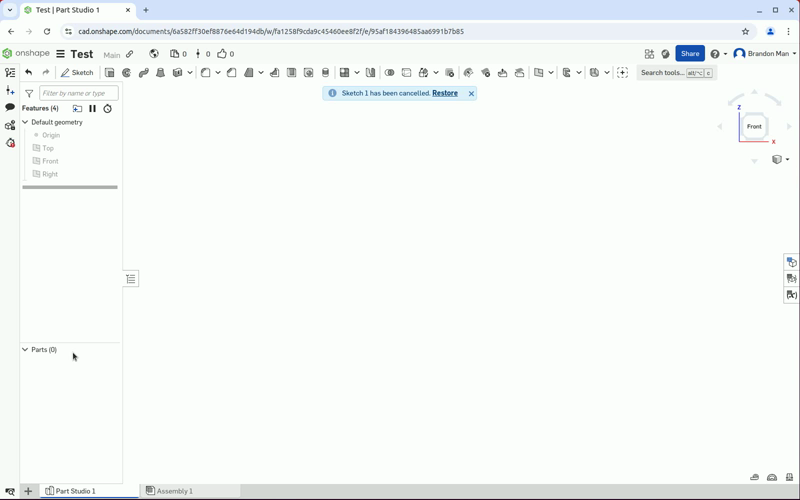
mouse_move(73, 352)
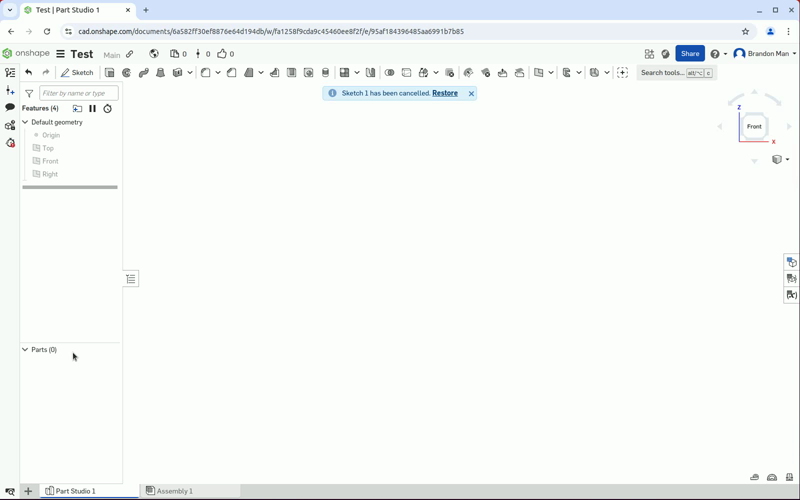
key(shift+y)
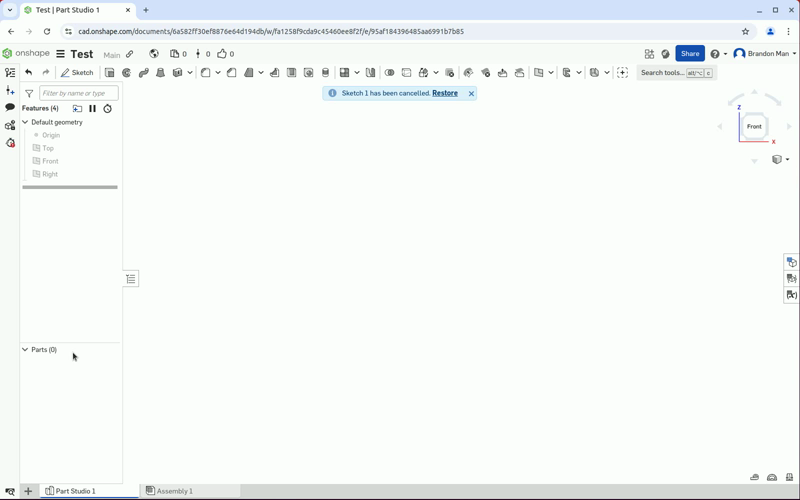
key(shift+s)
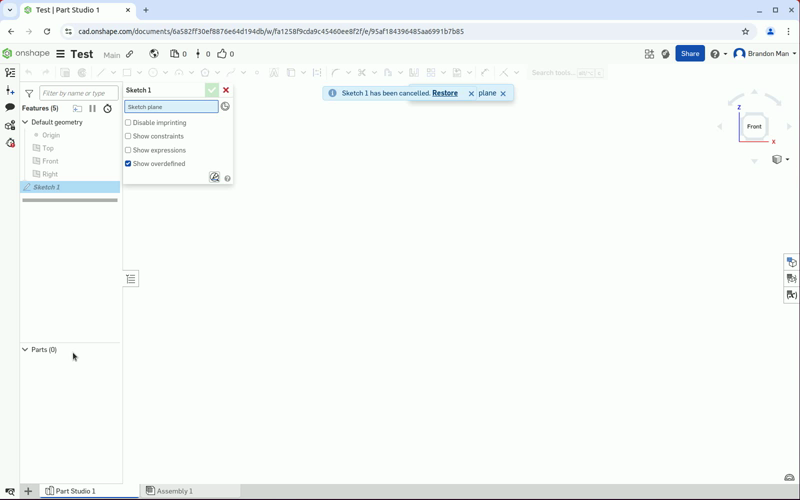
mouse_move(73, 163)
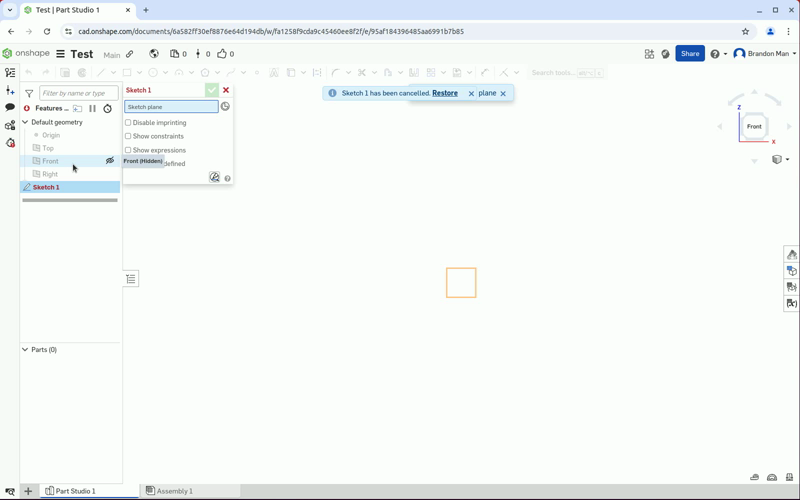
click(73, 163)
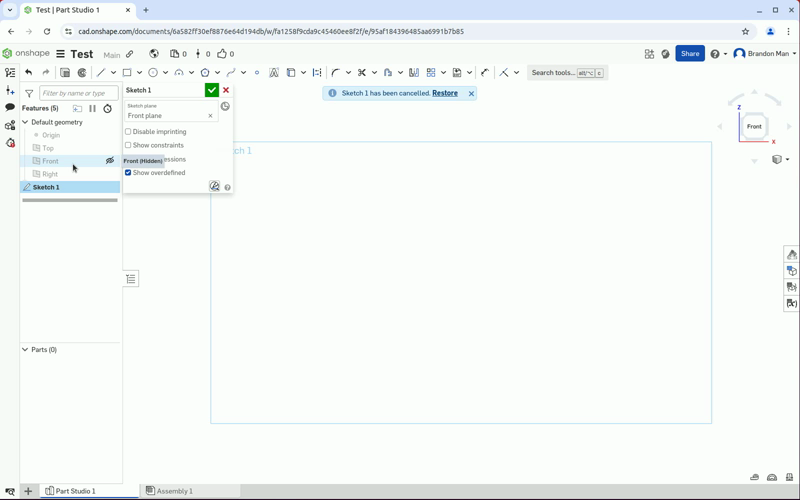
mouse_move(73, 352)
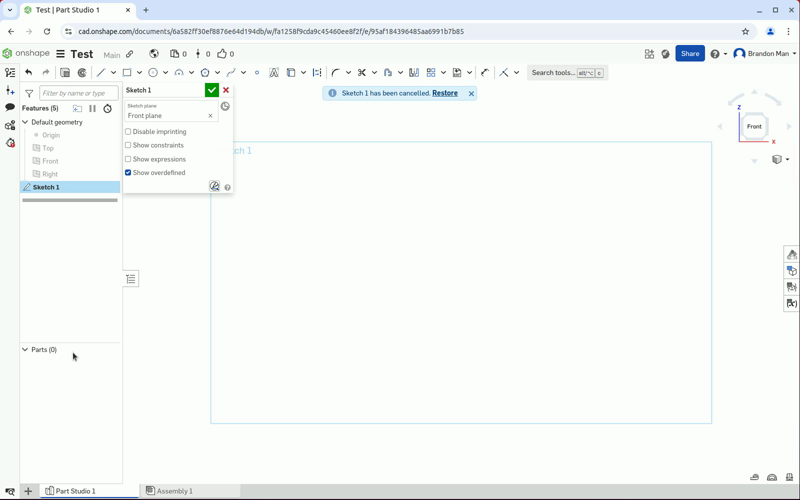
key(y)
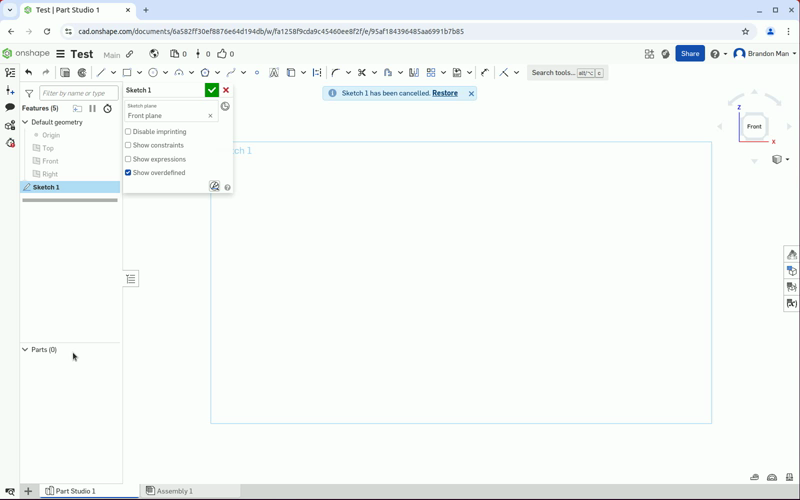
key(l)
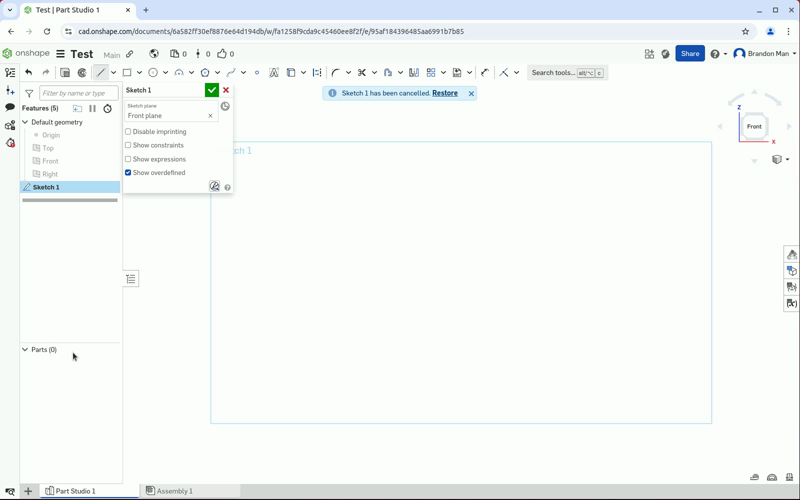
key_down(shift)
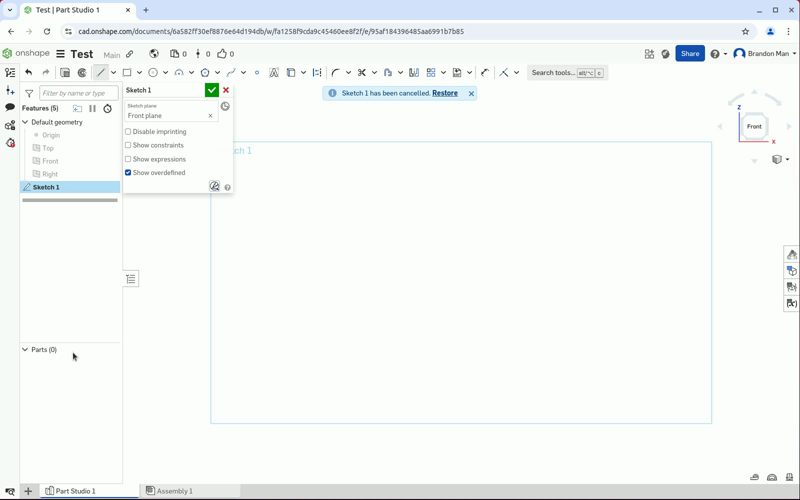
mouse_move(390, 359)
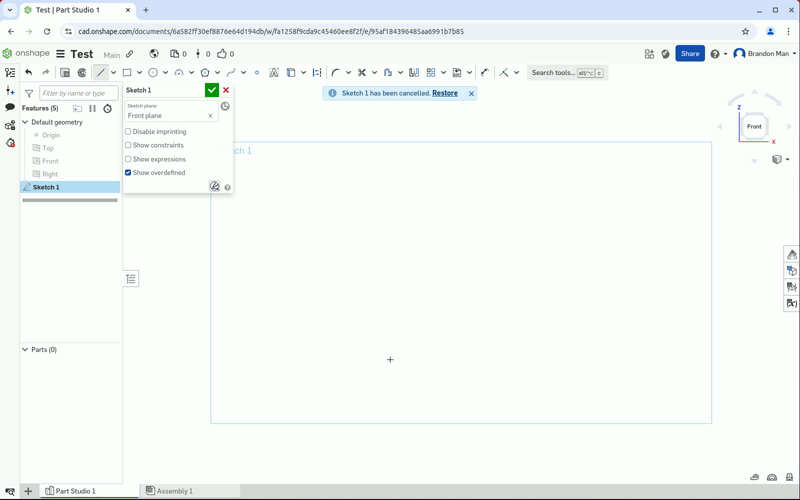
click(390, 359)
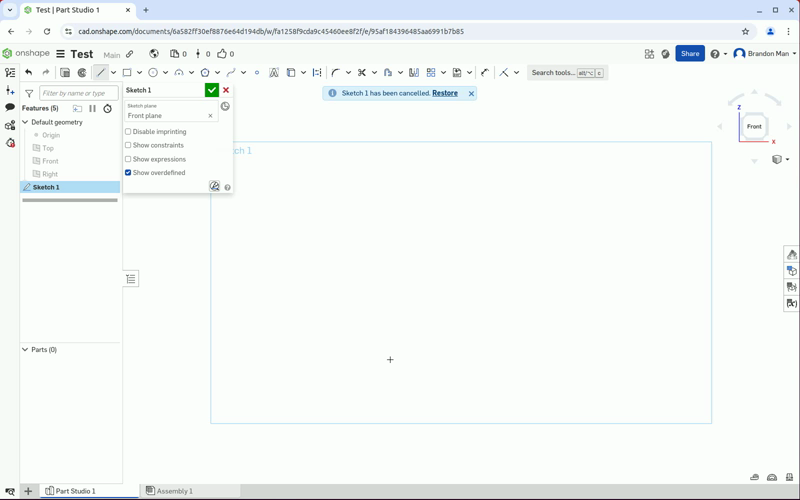
key_up(shift)
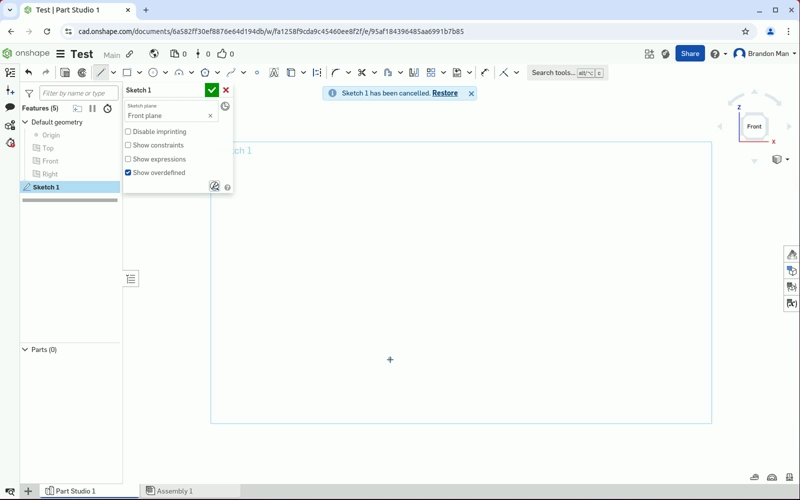
key_down(shift)
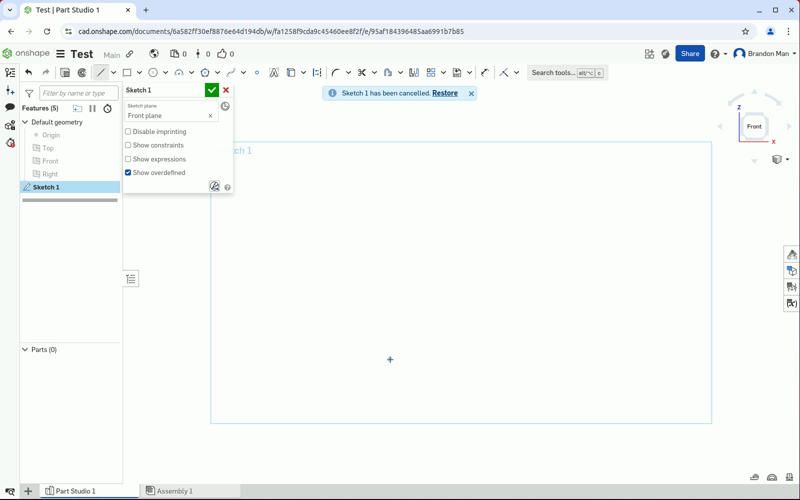
mouse_move(541, 359)
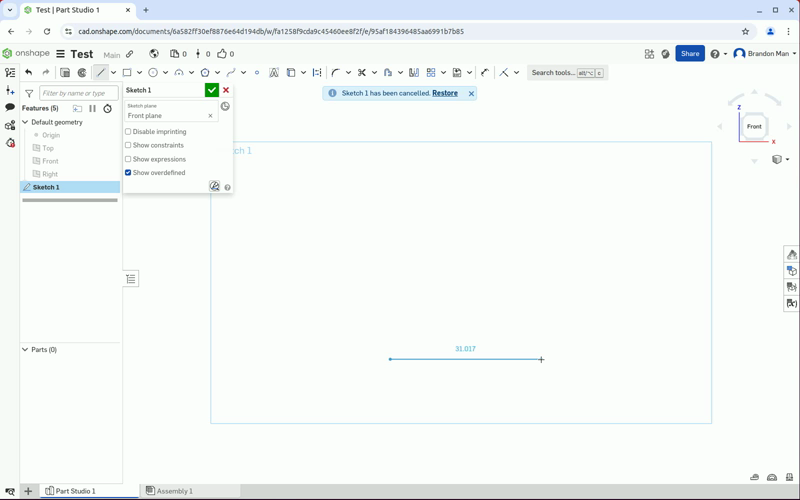
click(541, 359)
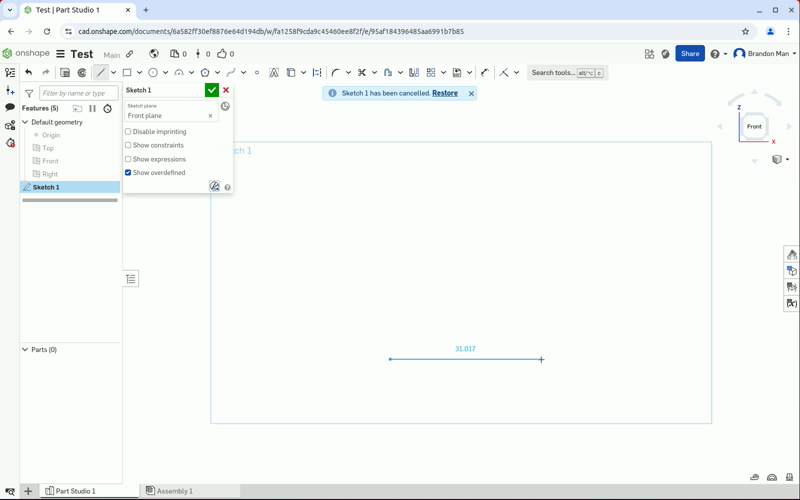
key_up(shift)
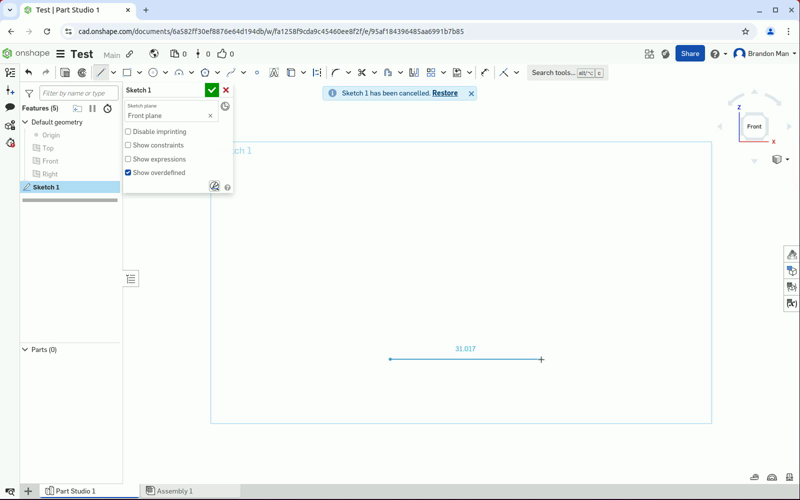
key_down(shift)
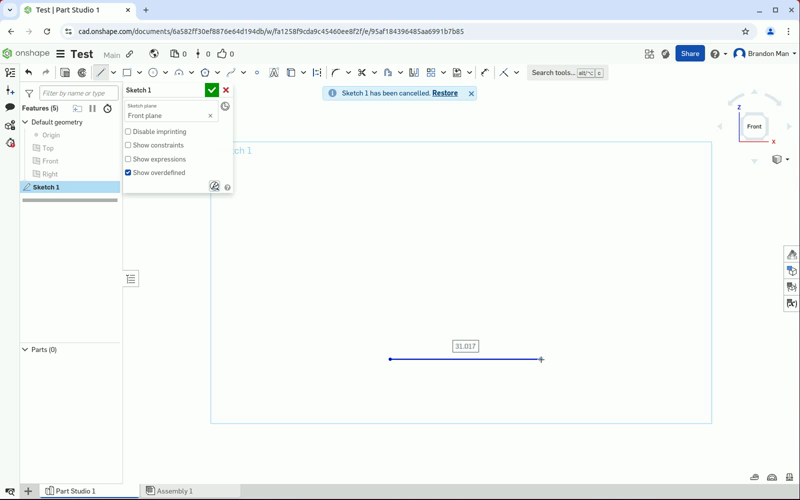
mouse_move(571, 359)
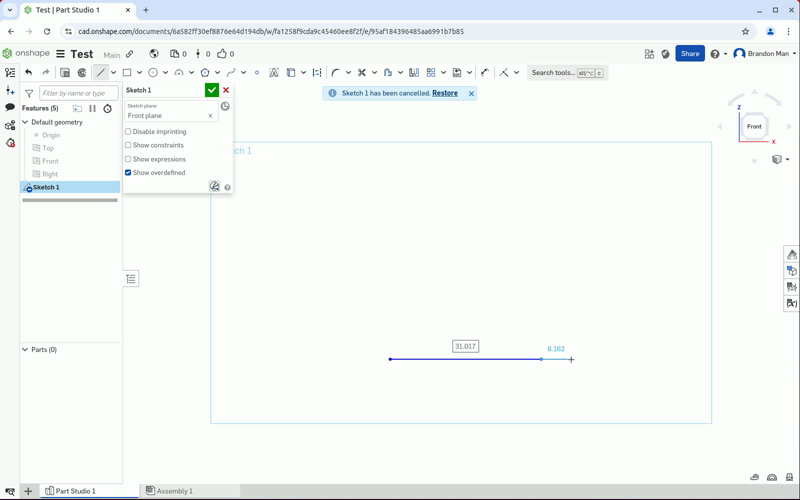
mouse_move(541, 327)
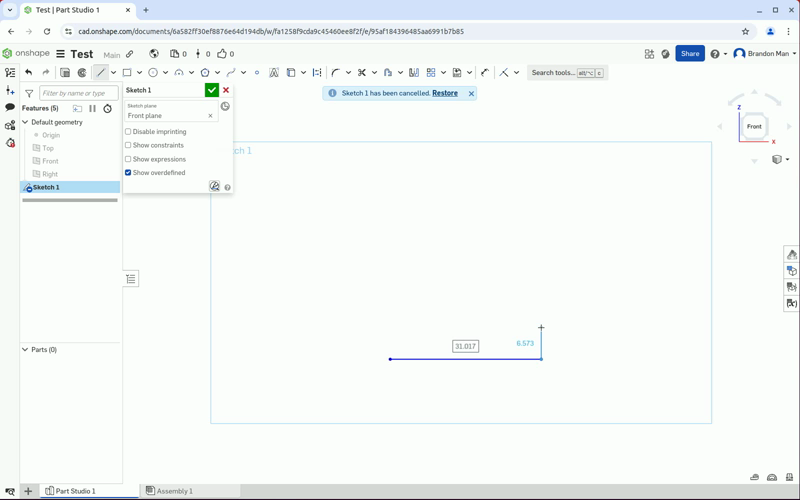
click(541, 327)
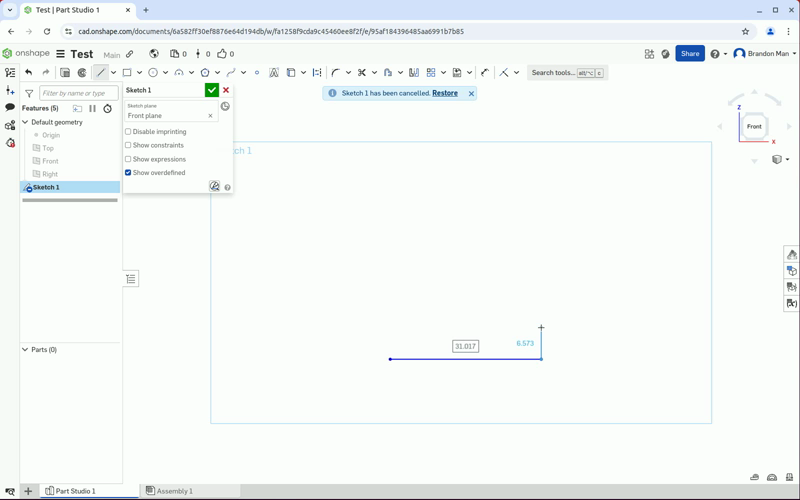
key_up(shift)
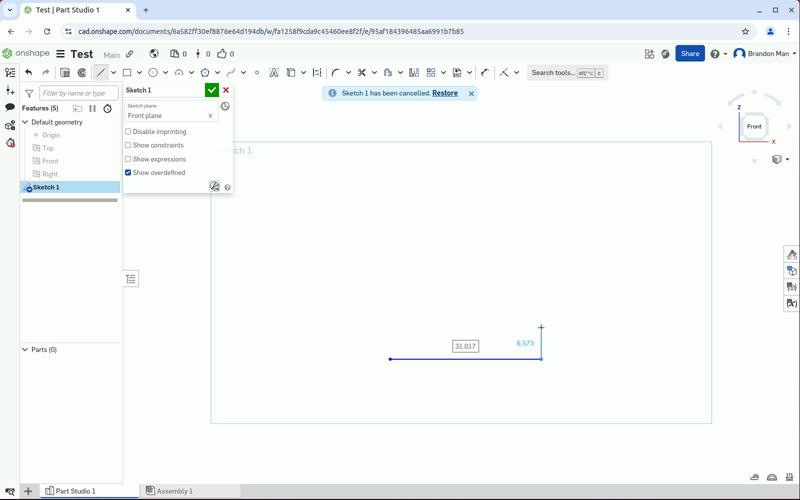
key_down(shift)
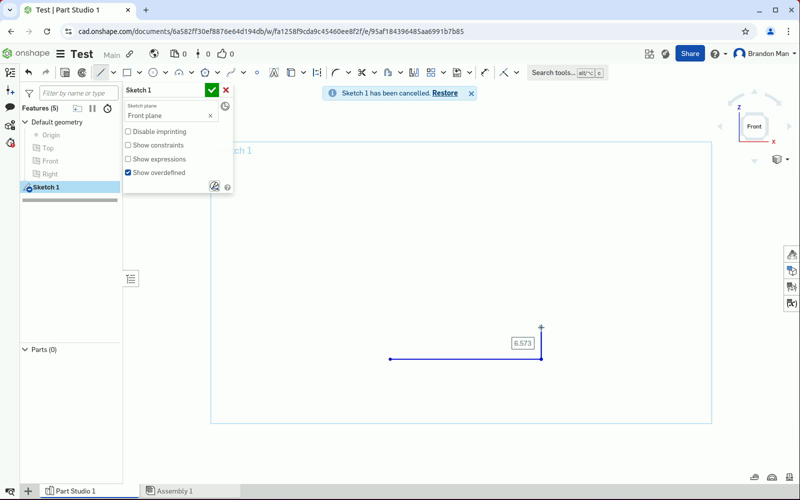
mouse_move(390, 327)
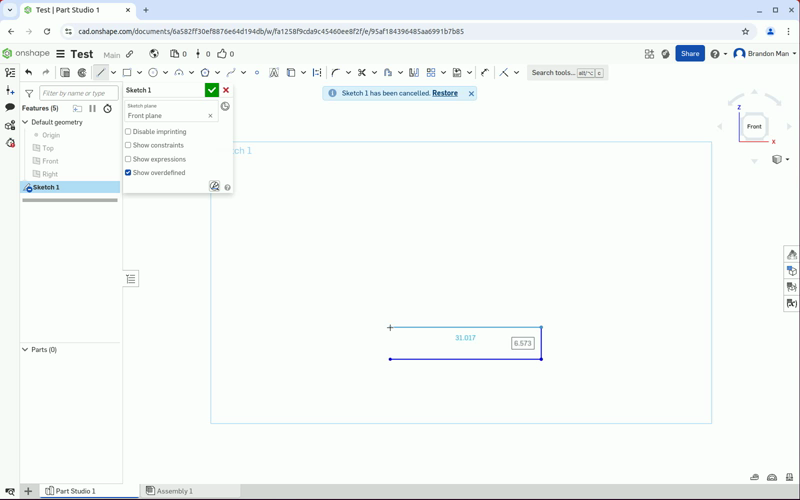
click(390, 327)
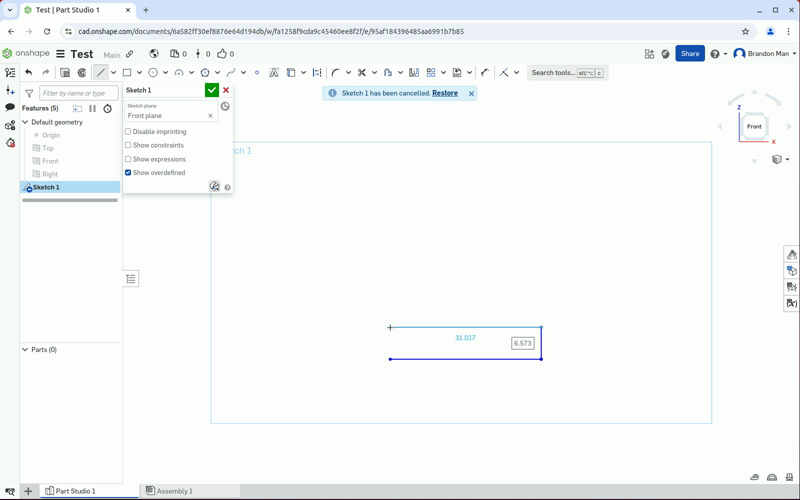
key_up(shift)
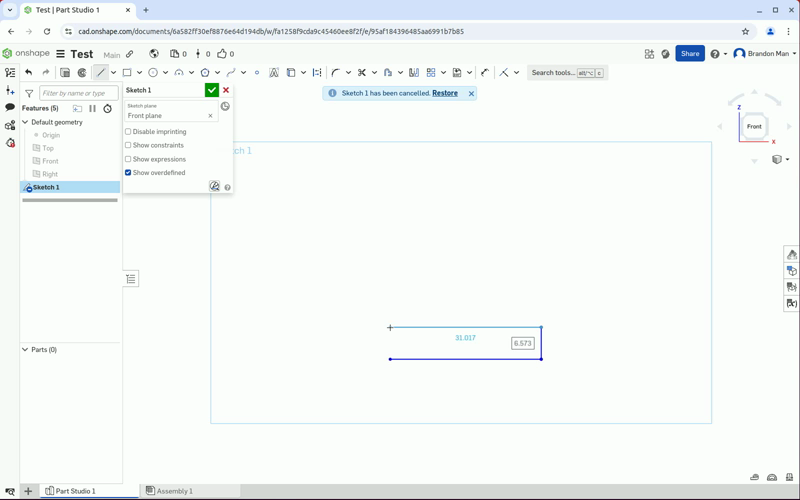
mouse_move(420, 327)
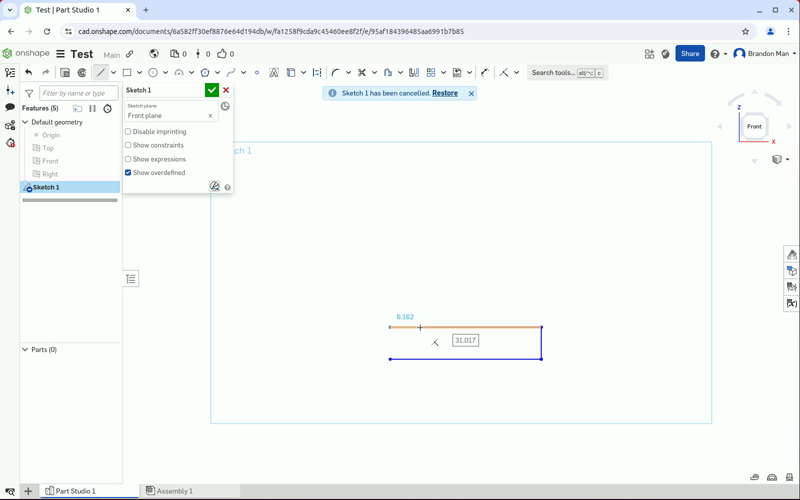
key_down(shift)
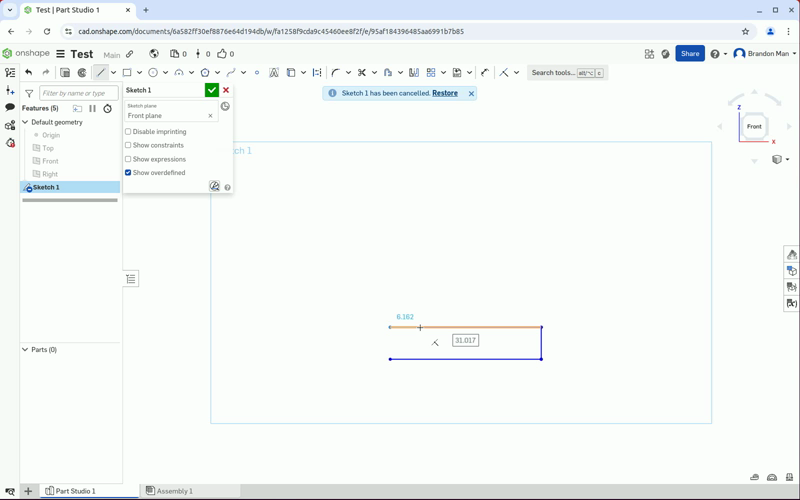
mouse_move(390, 359)
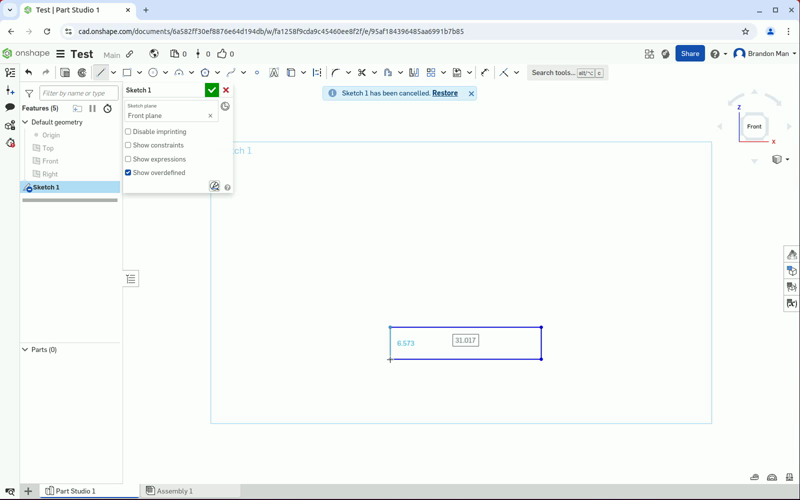
key_up(shift)
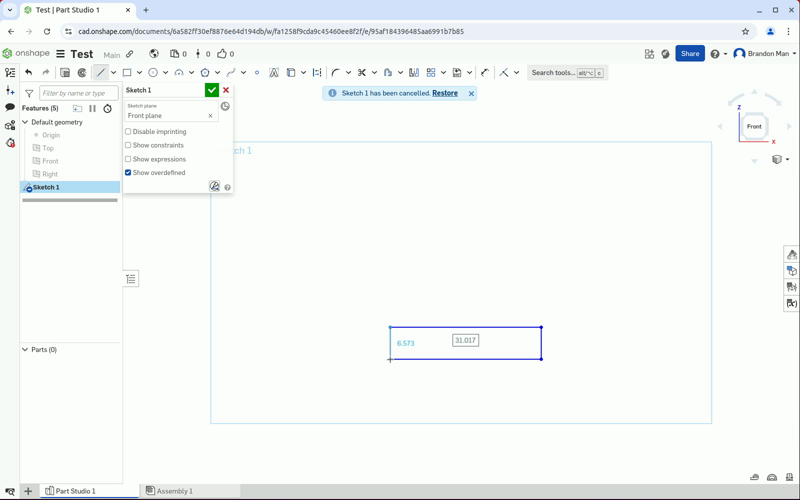
click(390, 359)
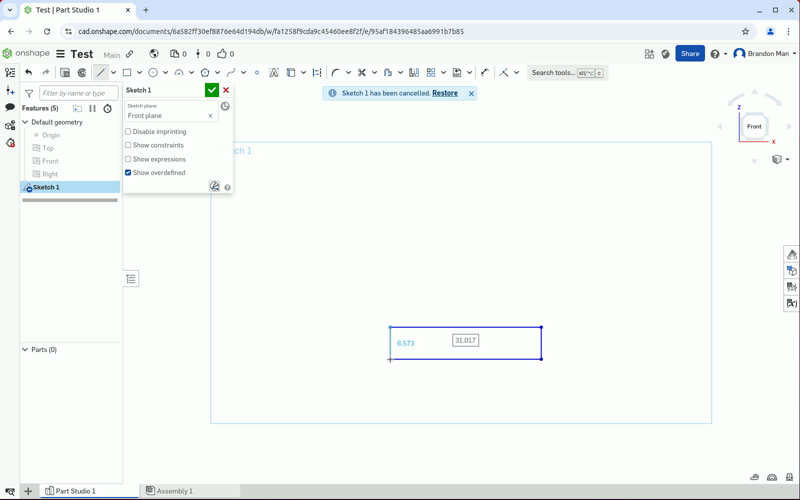
key(esc)
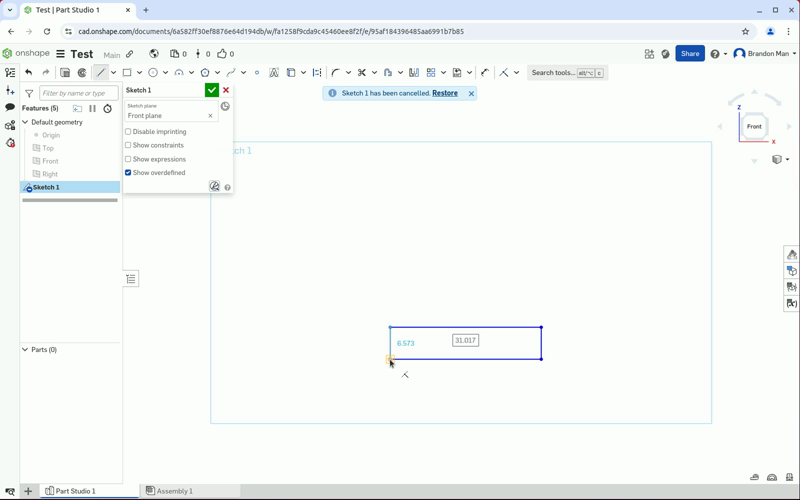
mouse_move(498, 332)
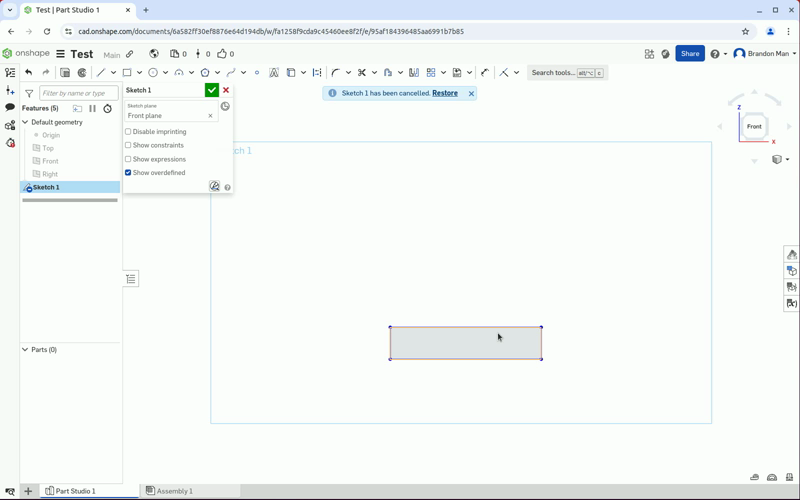
click(498, 332)
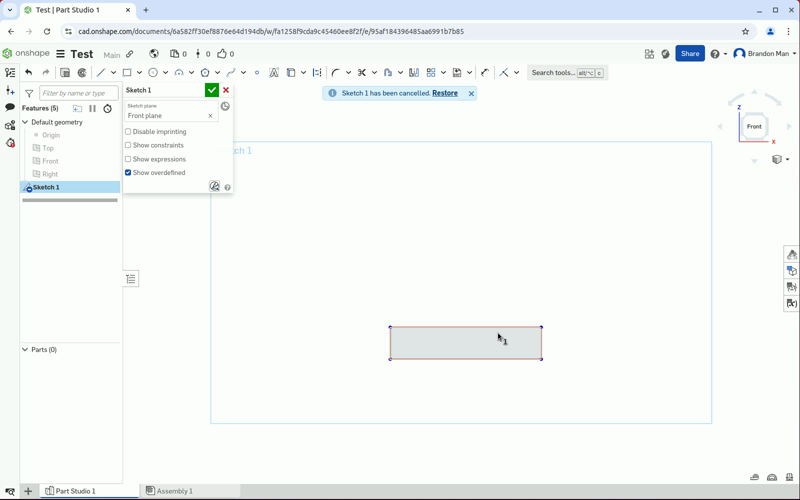
mouse_move(73, 352)
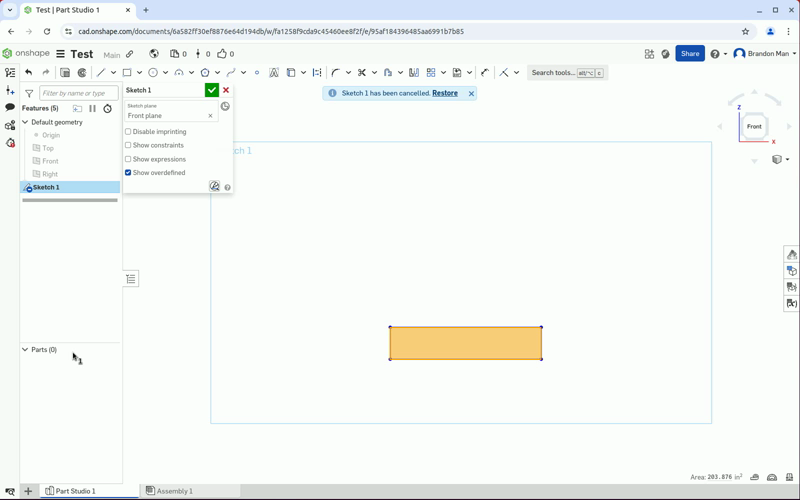
key(shift+y)
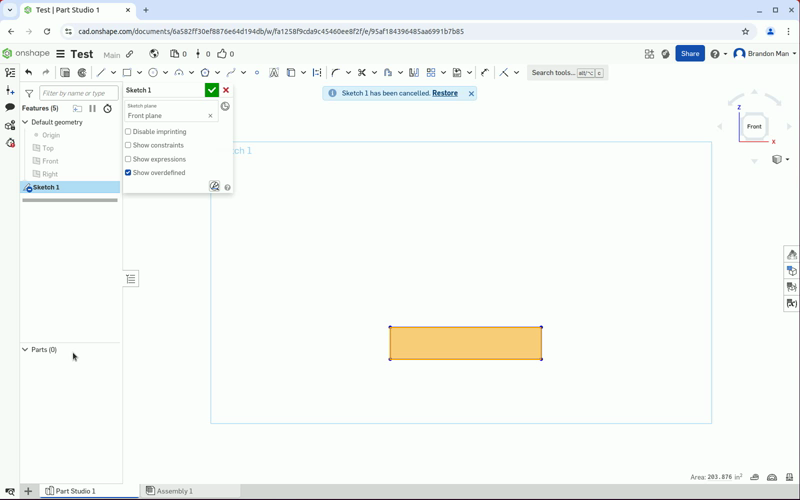
key(shift+e)
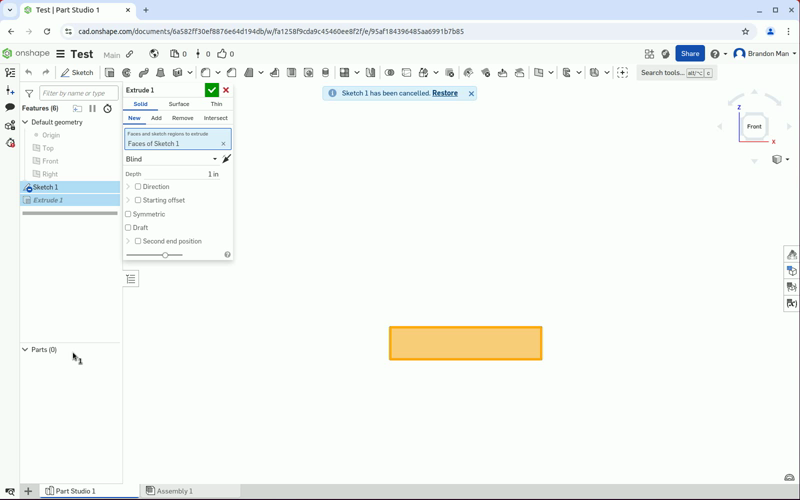
mouse_move(143, 106)
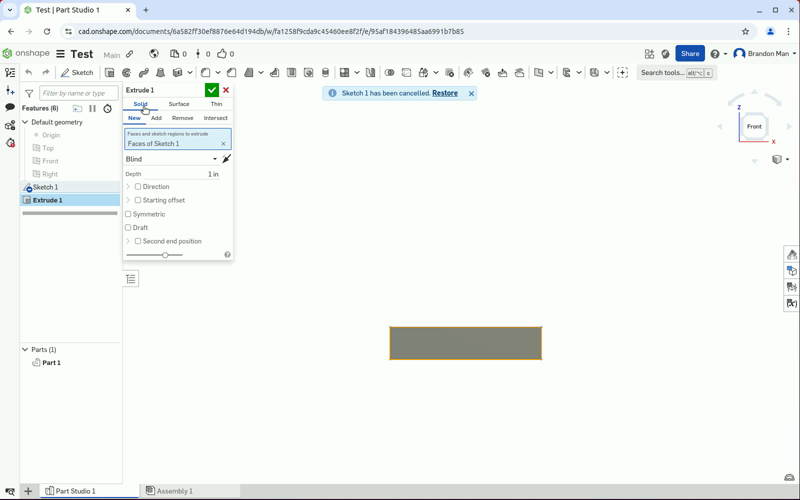
click(143, 106)
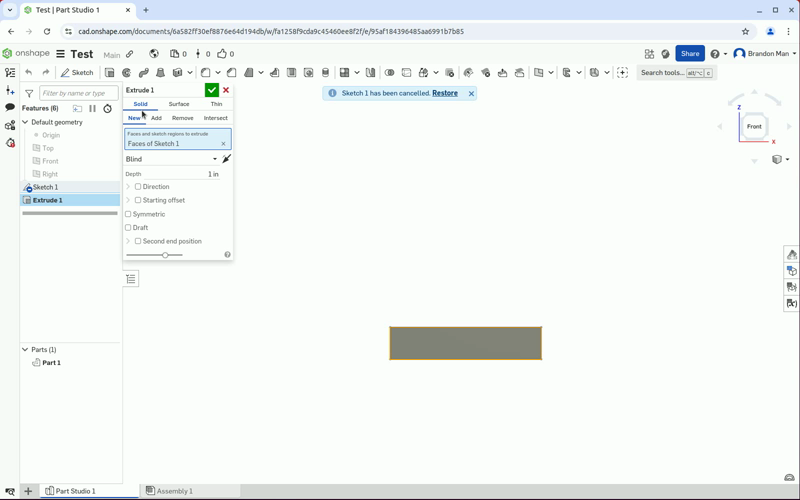
mouse_move(137, 120)
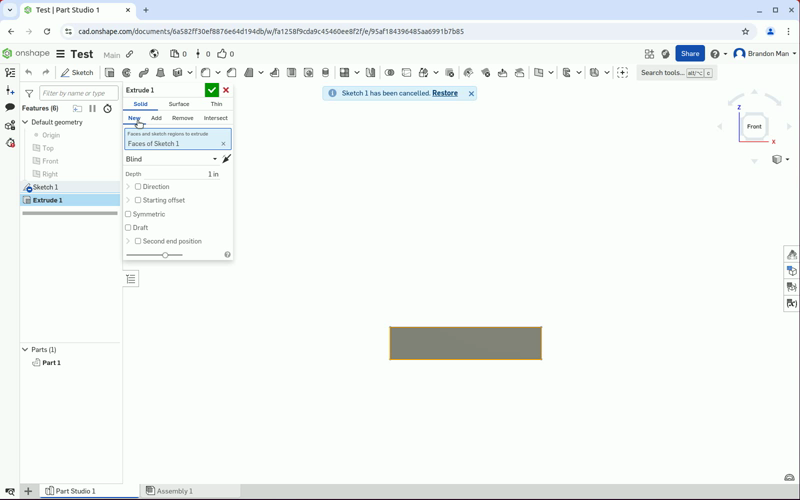
click(137, 120)
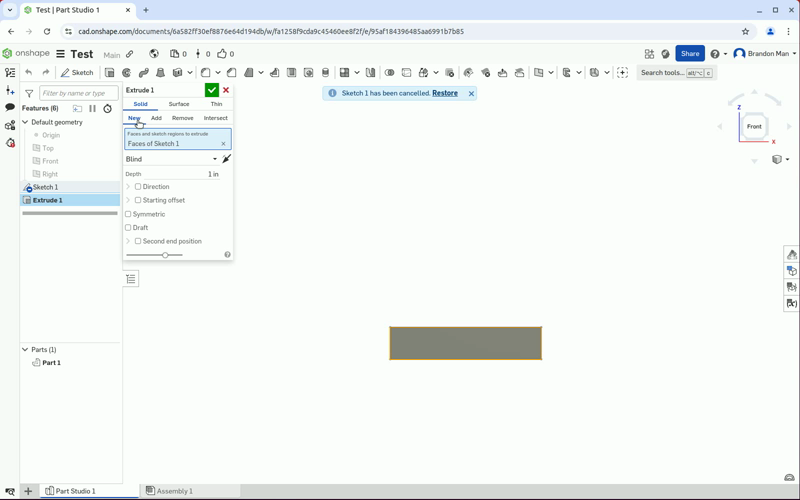
key(tab, 4)
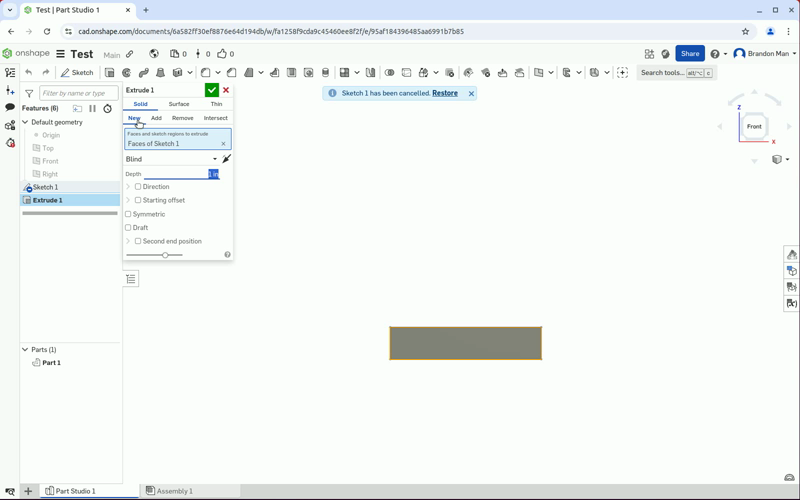
text(23.108)
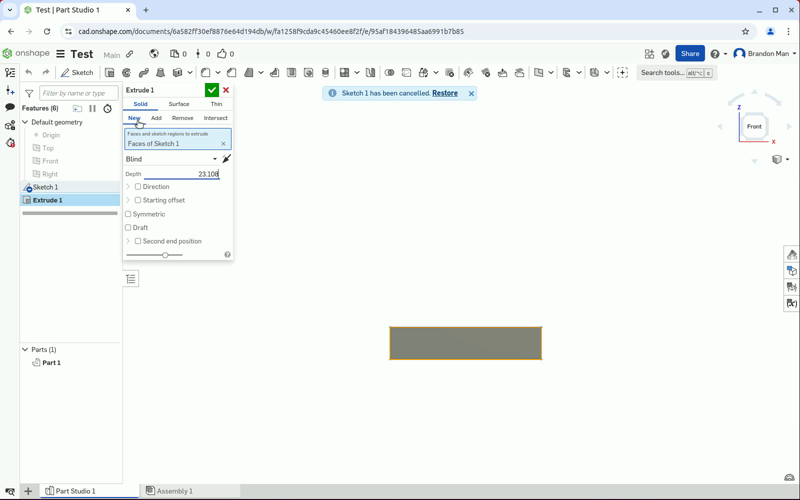
key(enter)
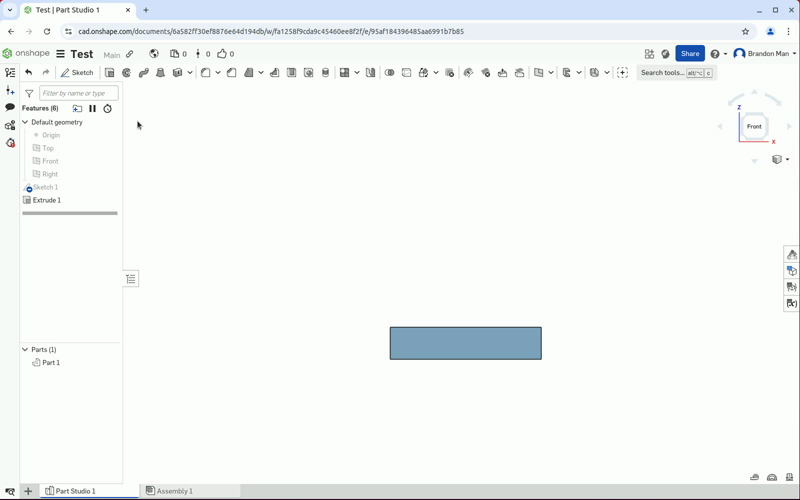
key(shift+h)
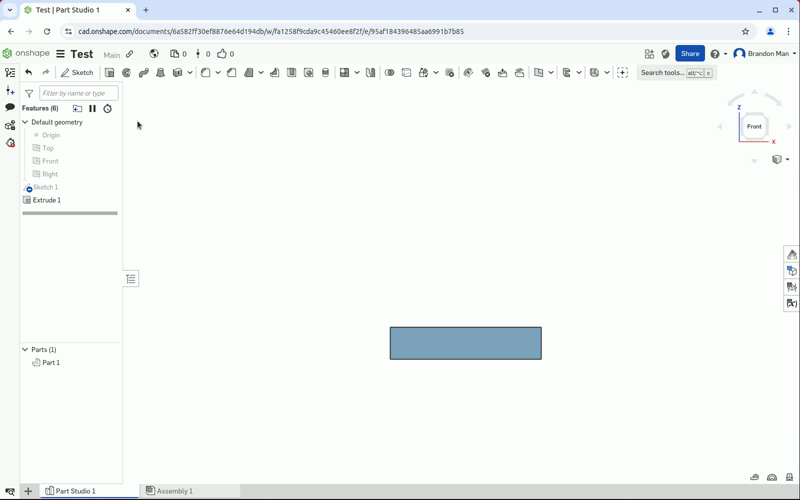
key(shift+h)
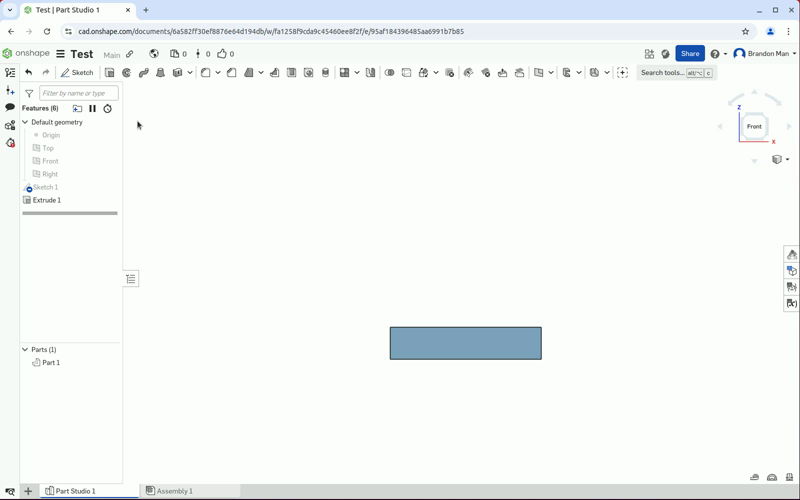
mouse_move(73, 189)
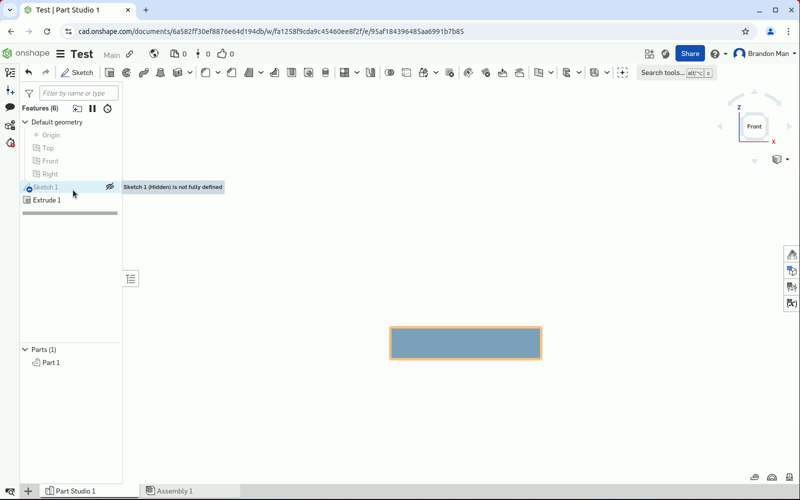
click(73, 189)
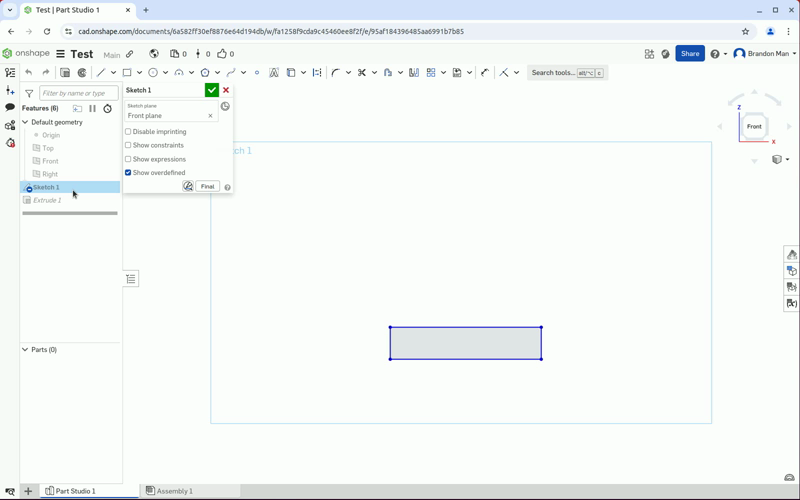
mouse_move(229, 92)
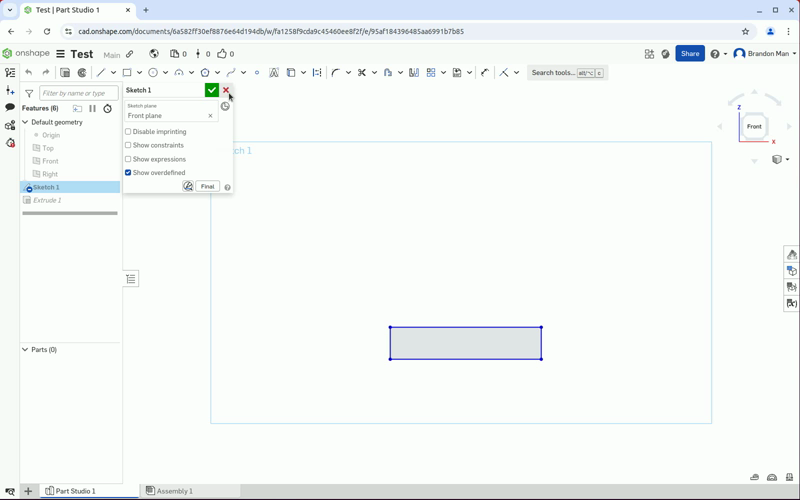
click(229, 92)
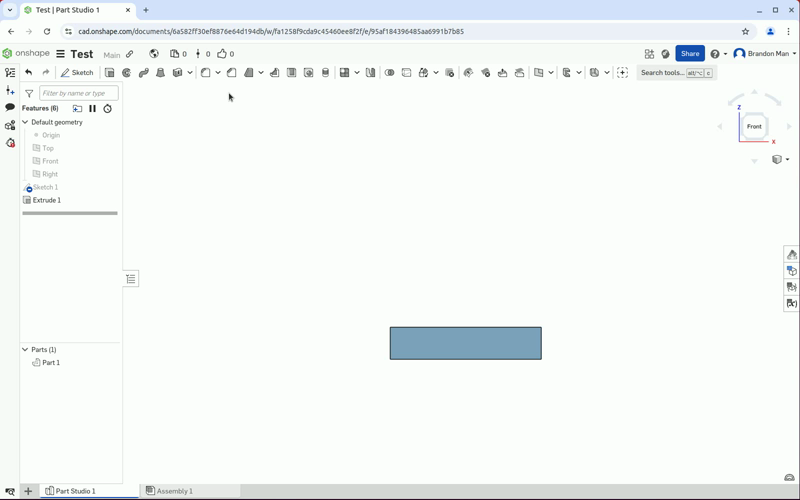
mouse_move(73, 352)
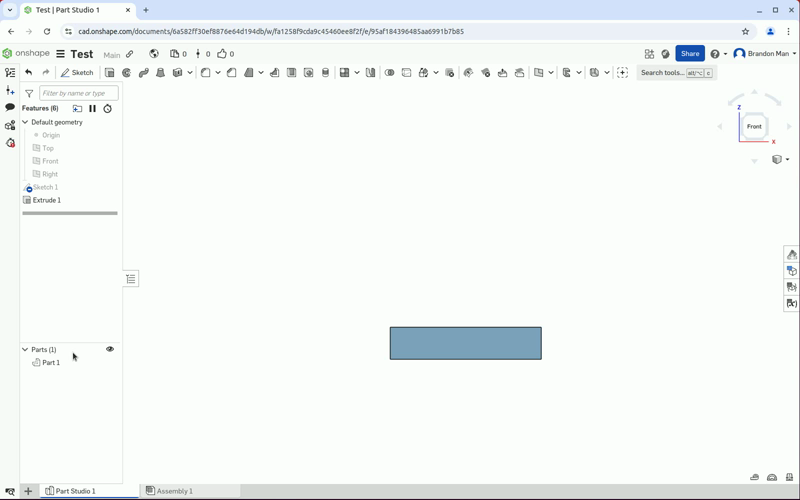
key(y)
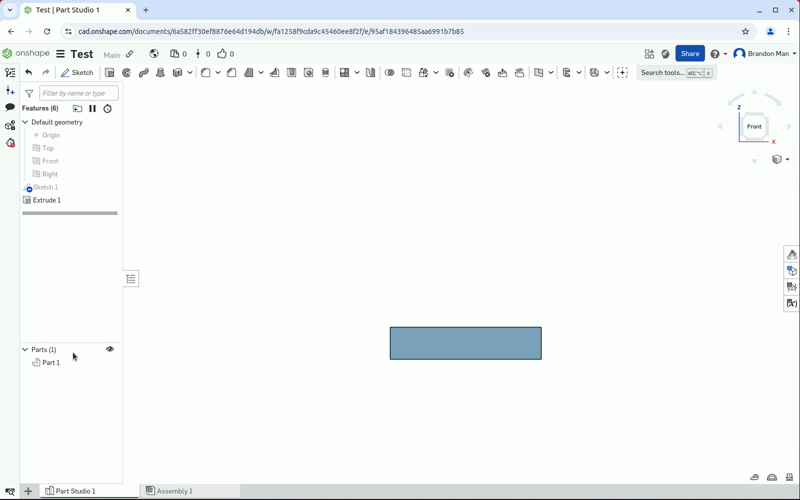
key(shift+p)
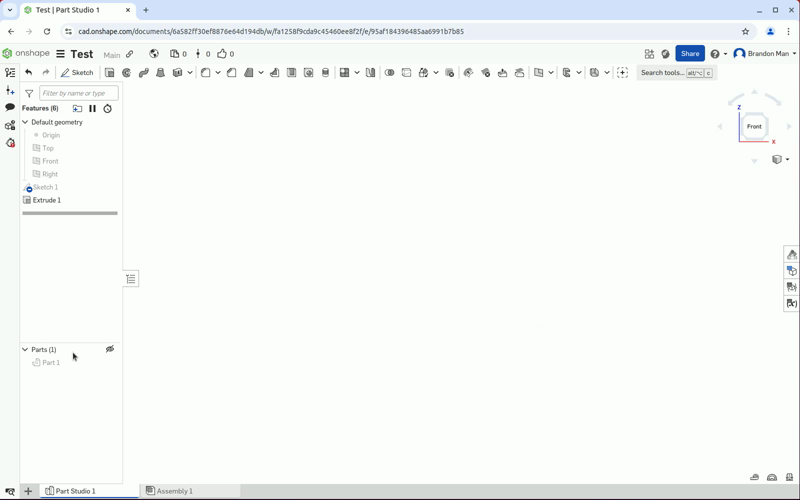
key(space)
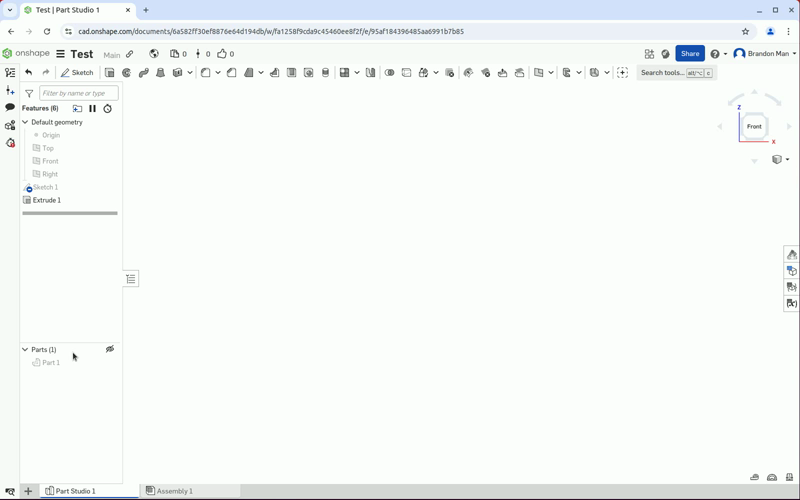
key_down(shift)
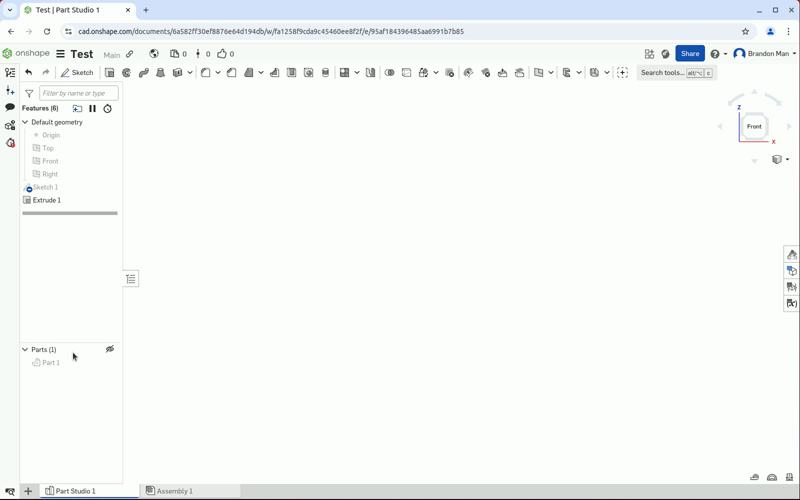
key(down)
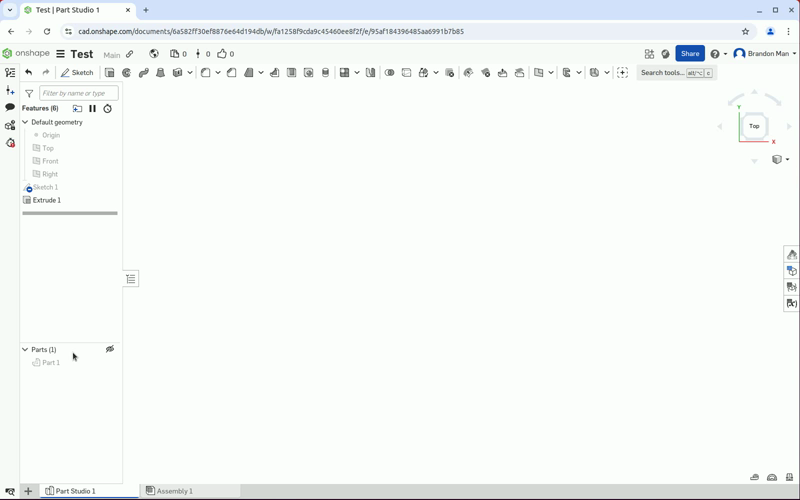
key_up(shift)
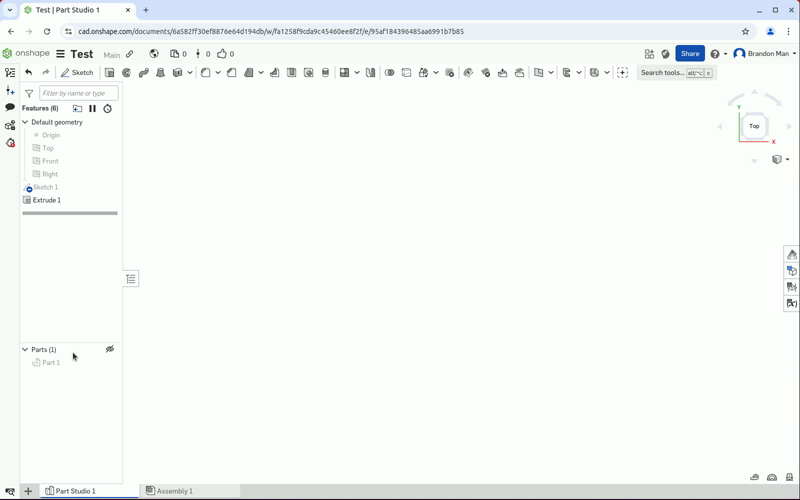
mouse_move(73, 352)
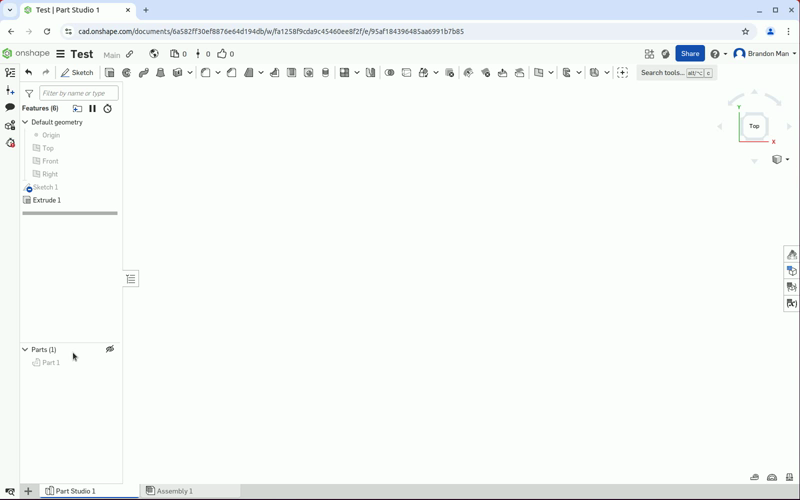
key(shift+y)
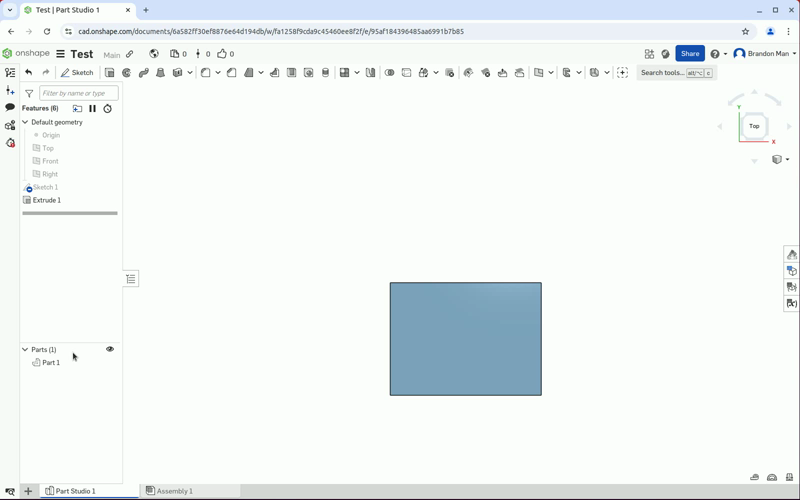
mouse_move(541, 75)
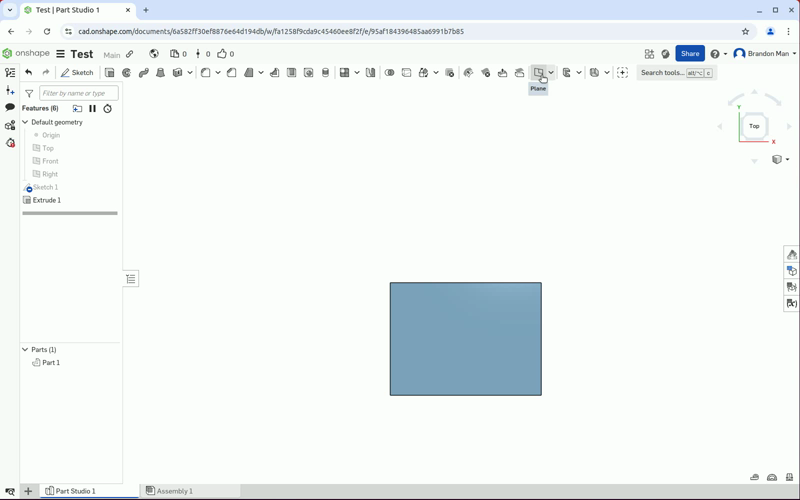
click(541, 75)
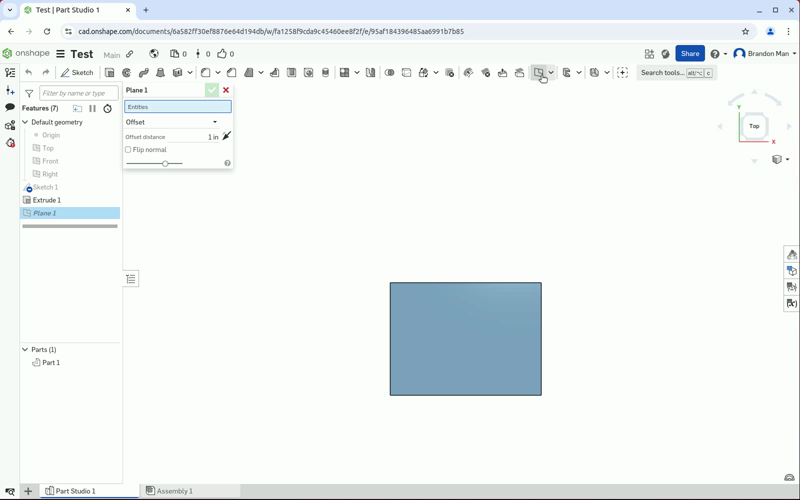
mouse_move(73, 150)
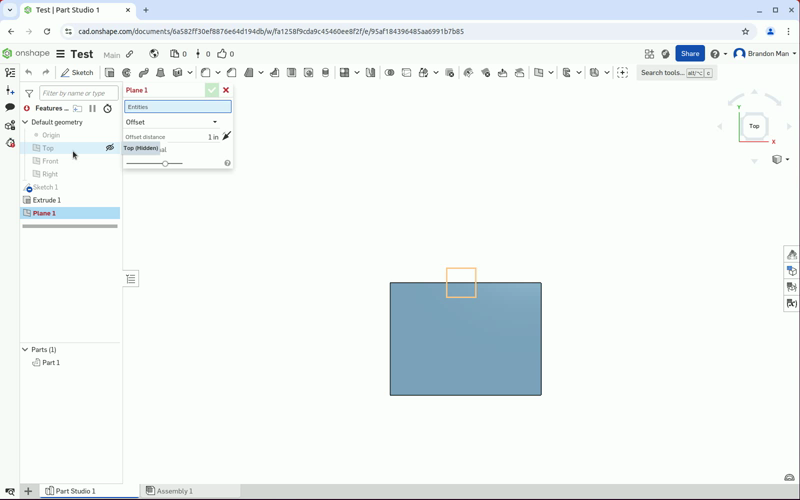
click(73, 150)
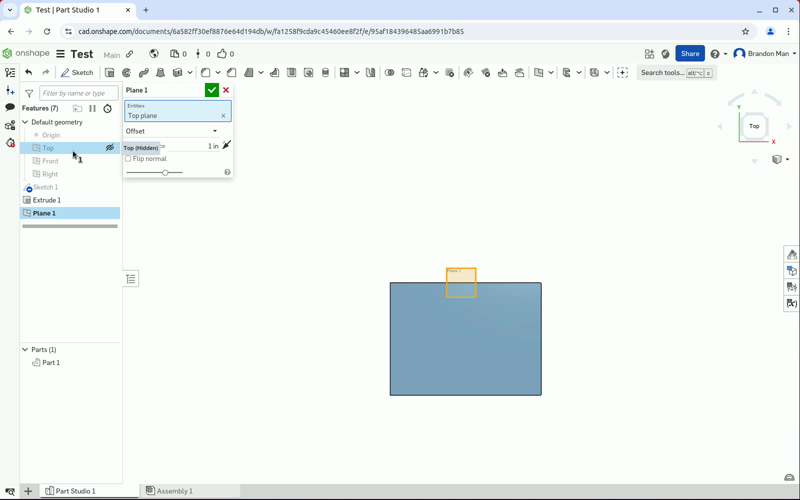
key(tab, 2)
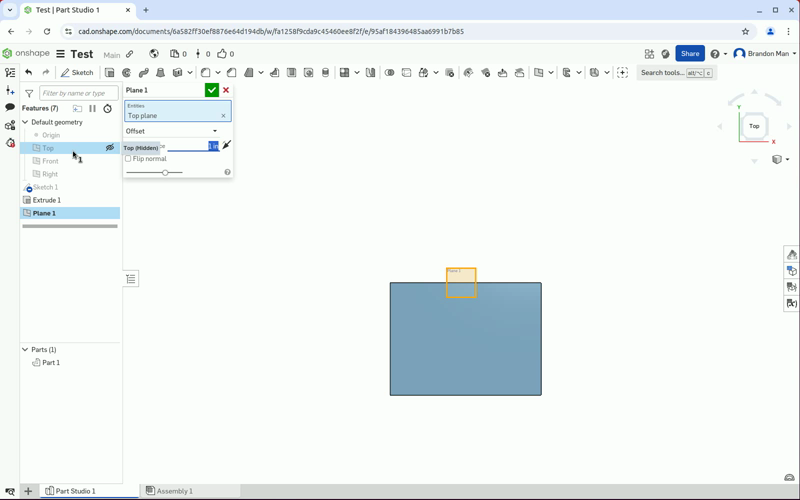
text(9.151)
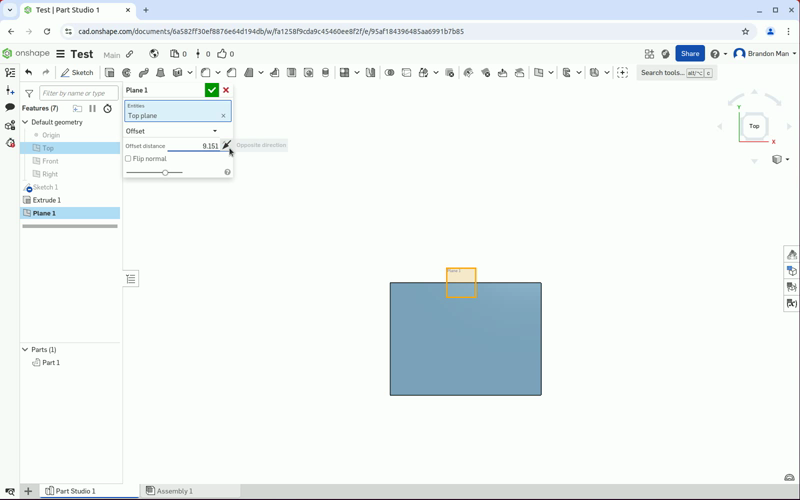
mouse_move(229, 147)
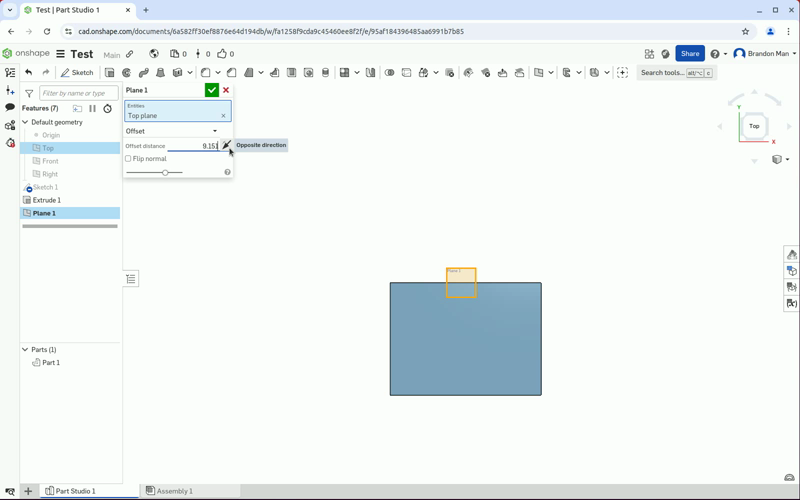
click(229, 147)
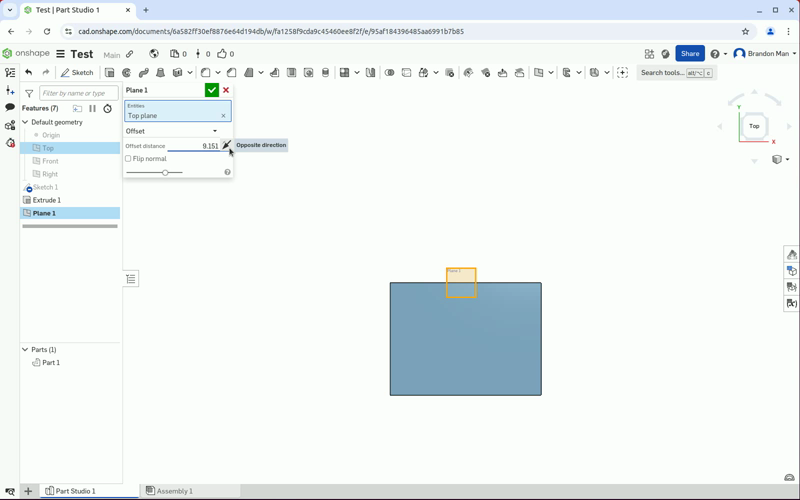
key(enter, 2)
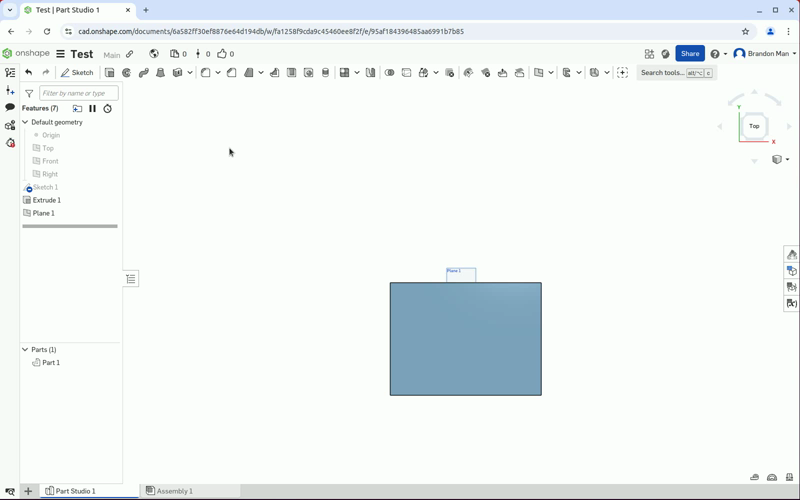
key(shift+s)
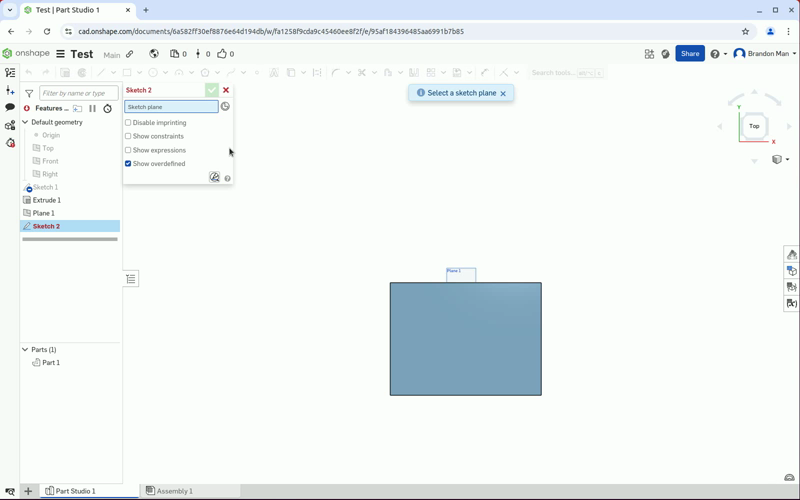
mouse_move(73, 215)
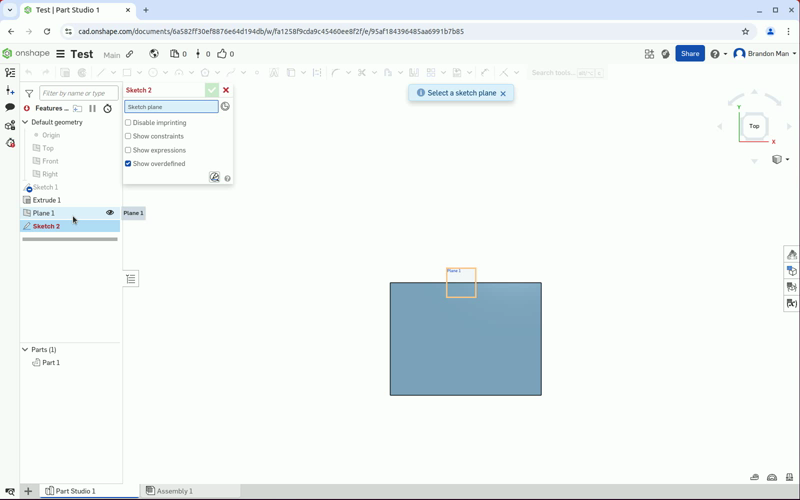
click(73, 215)
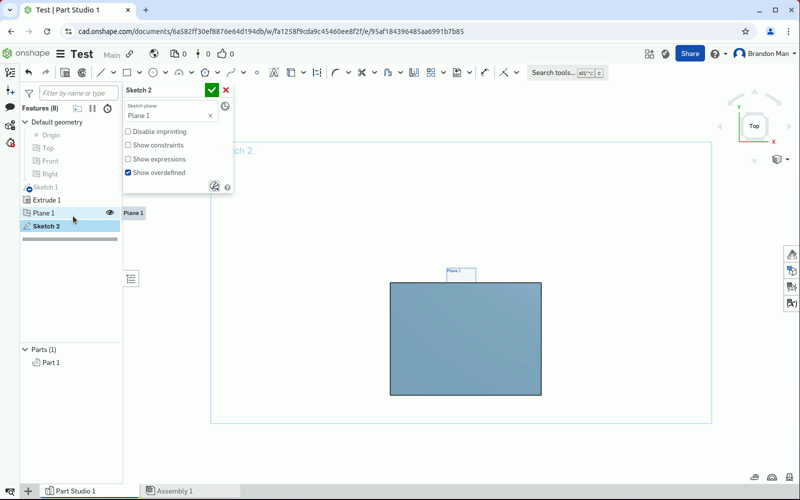
mouse_move(73, 352)
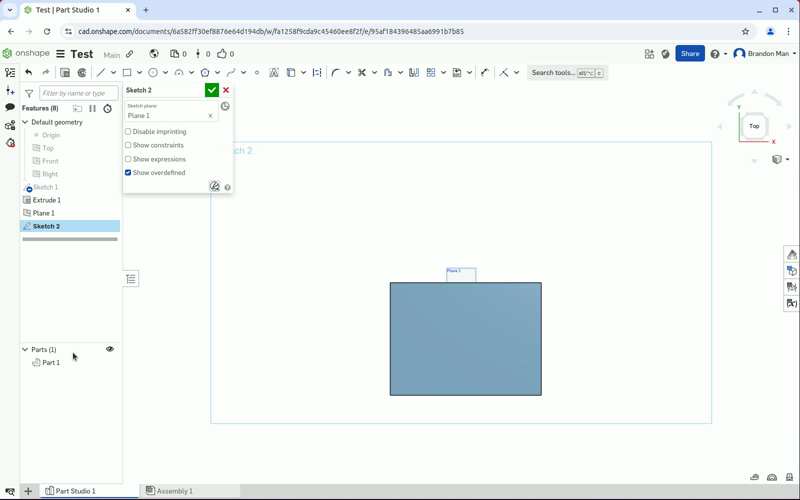
key(y)
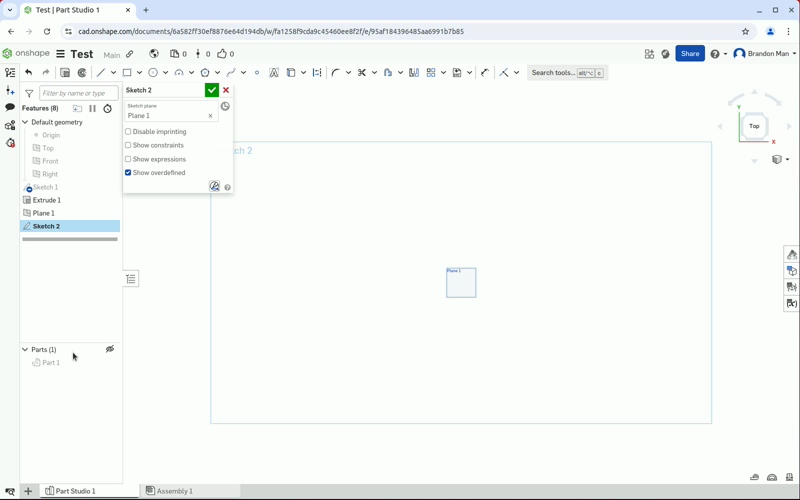
key(l)
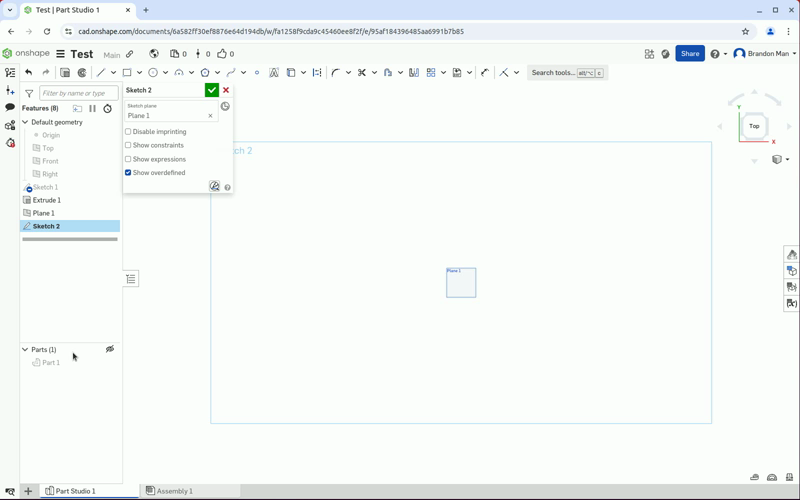
key_down(shift)
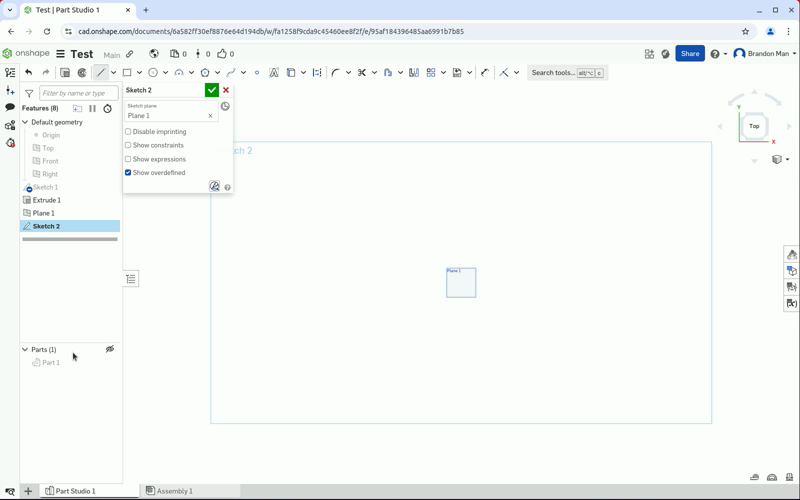
mouse_move(497, 327)
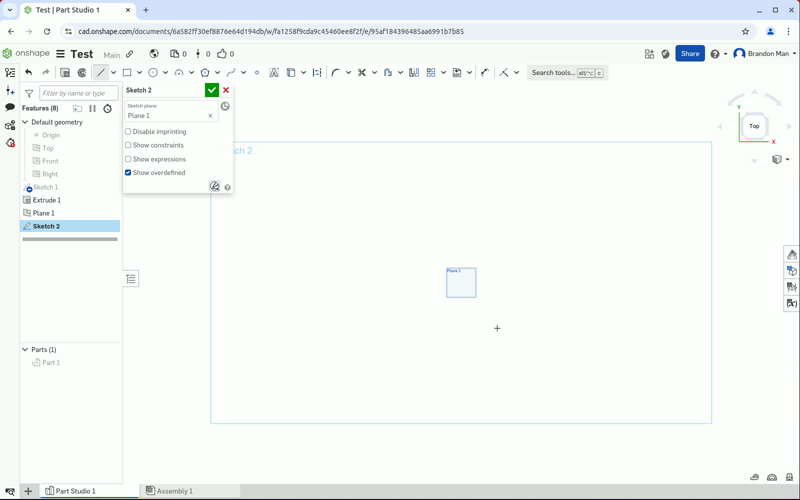
click(497, 327)
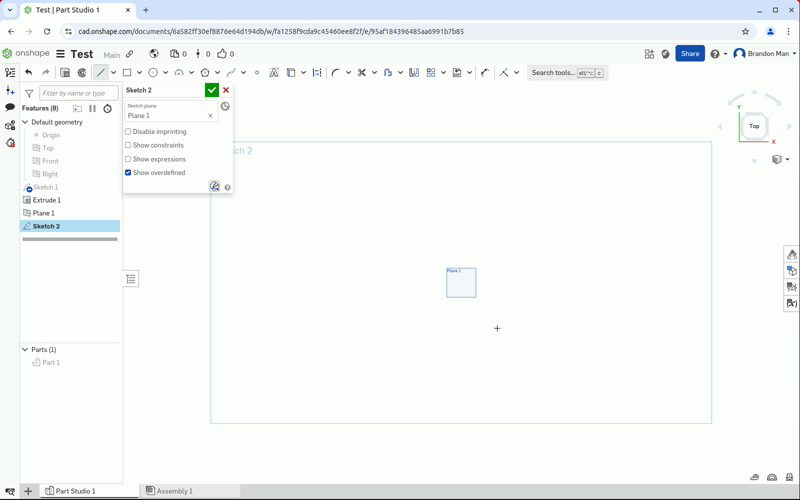
key_up(shift)
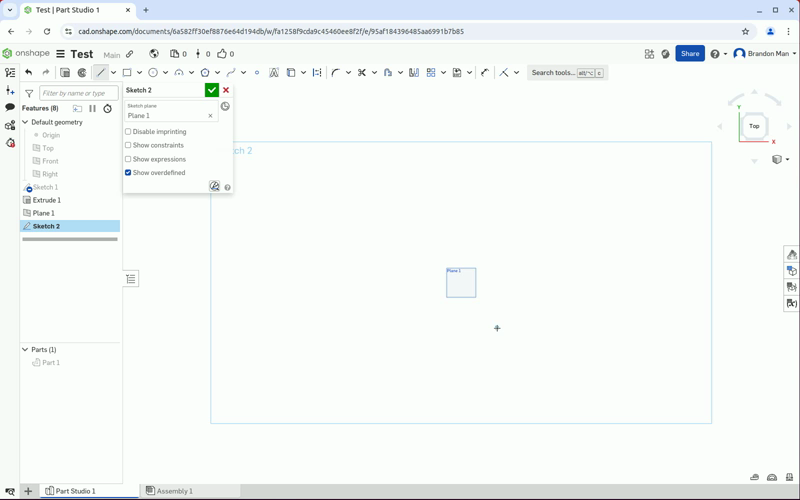
key_down(shift)
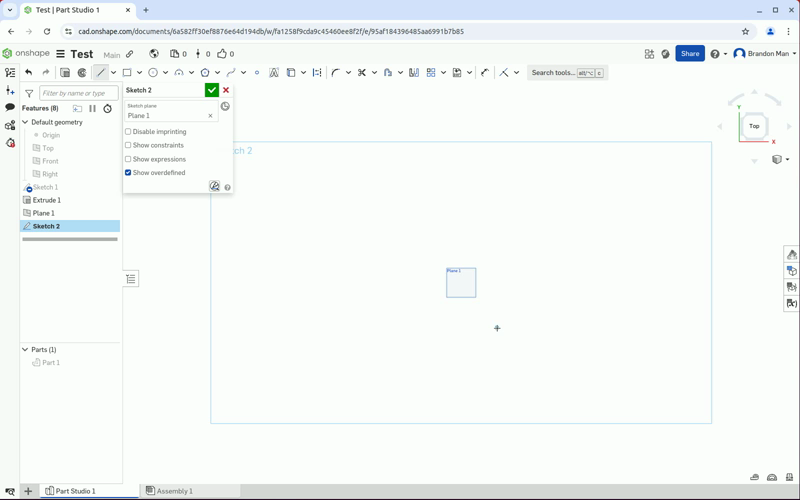
mouse_move(527, 327)
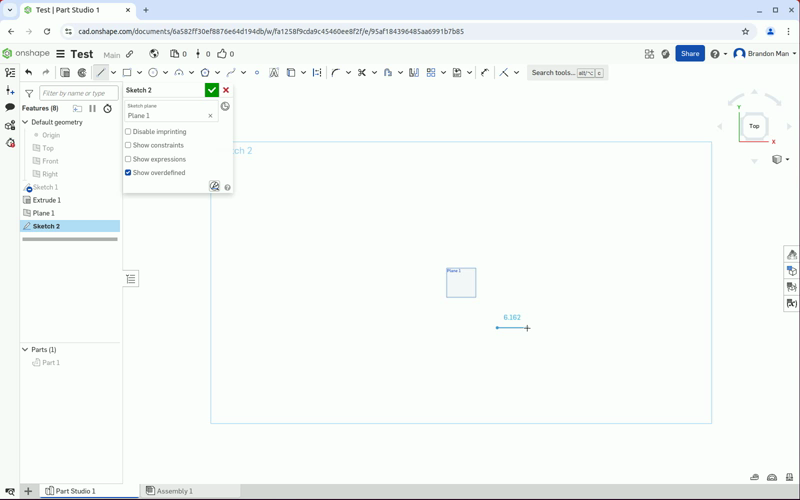
mouse_move(542, 327)
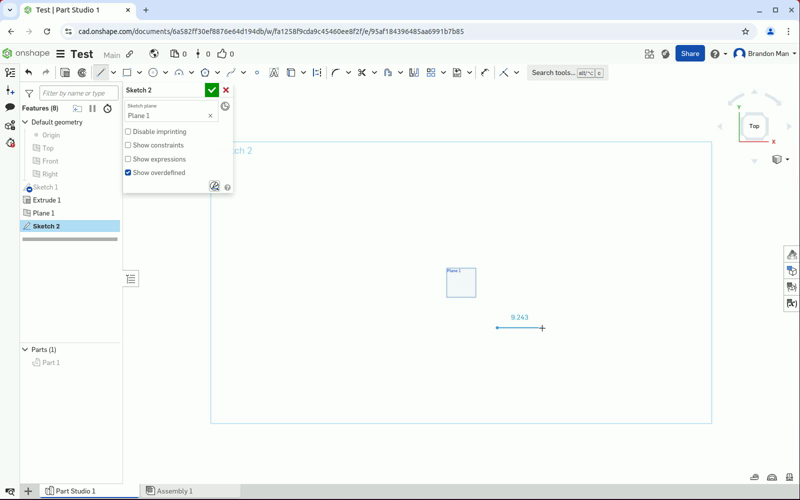
click(542, 327)
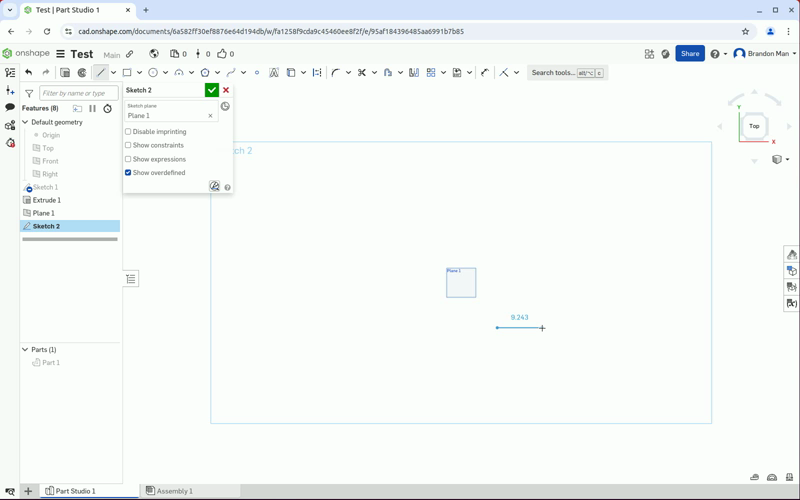
key_up(shift)
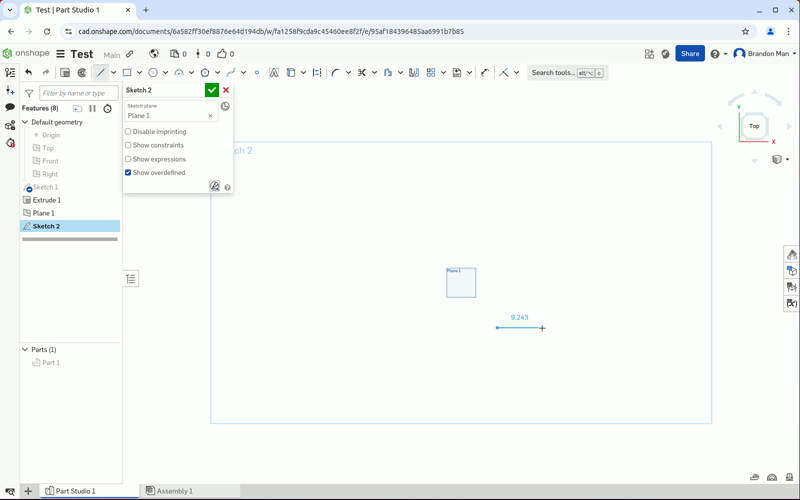
key_down(shift)
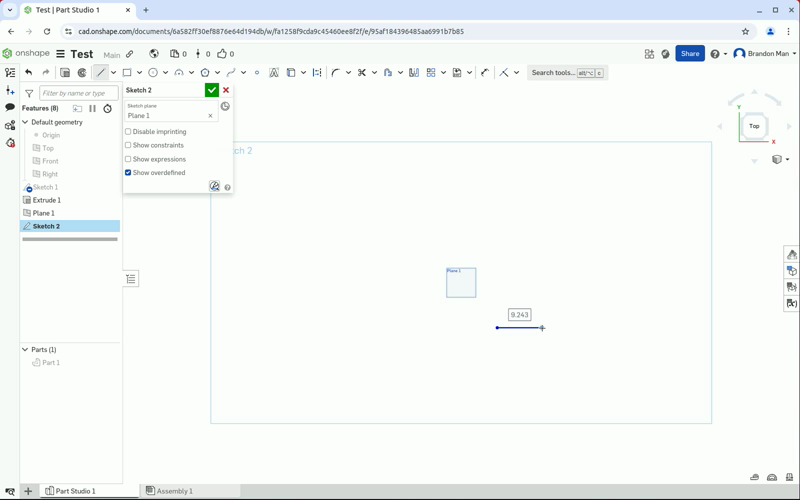
mouse_move(572, 327)
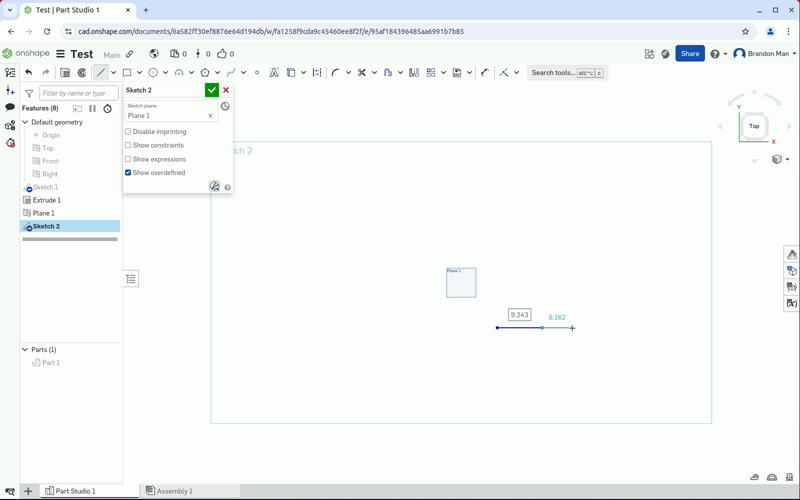
mouse_move(542, 282)
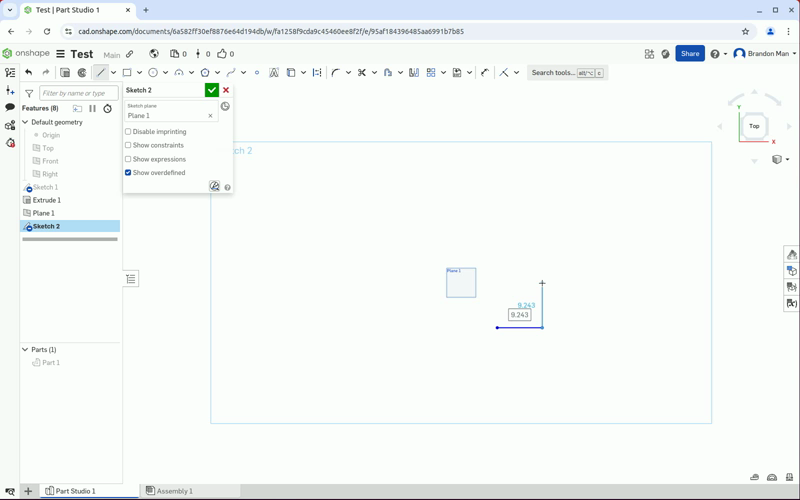
click(542, 282)
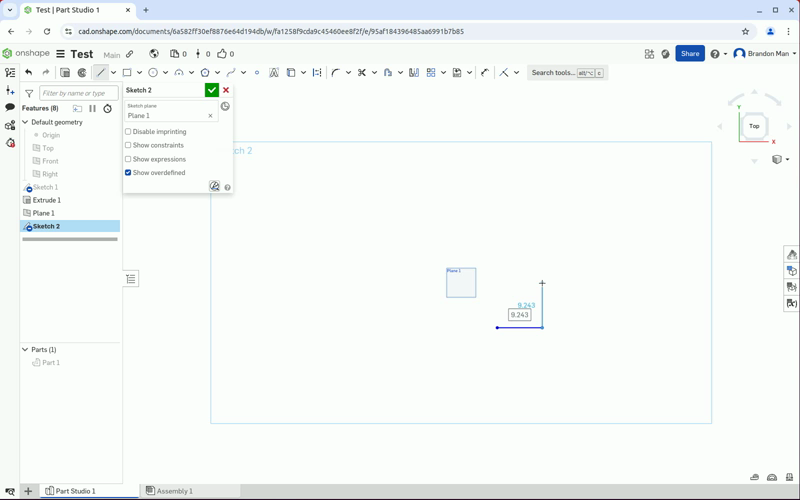
key_up(shift)
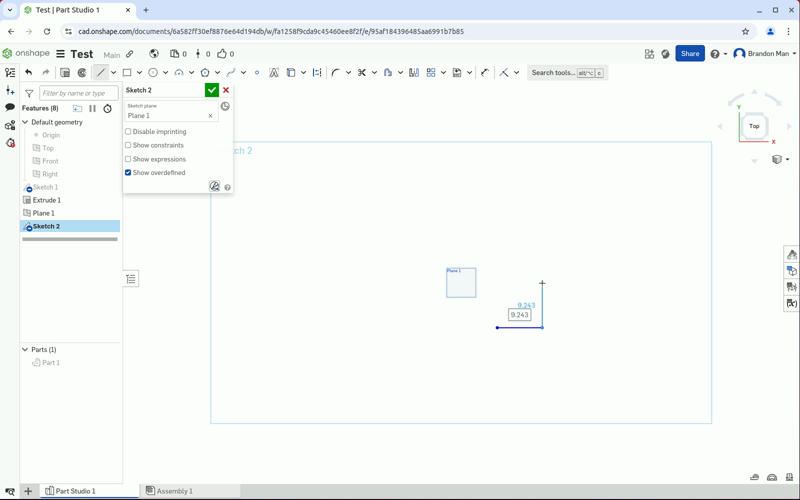
key_down(shift)
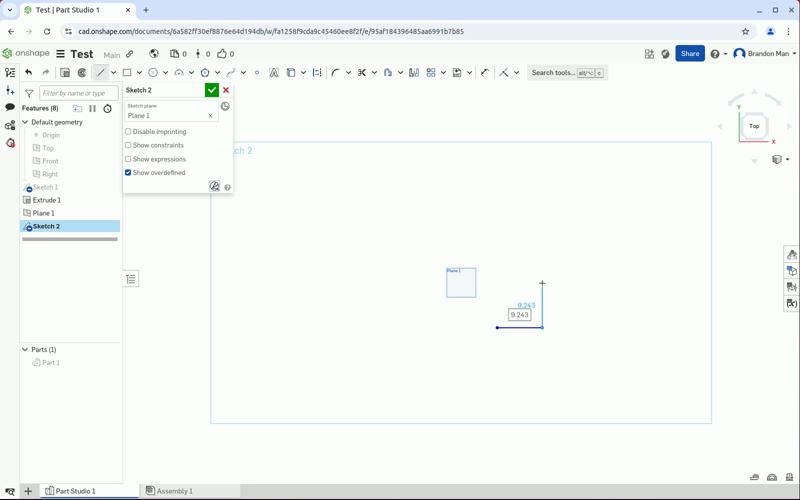
mouse_move(572, 282)
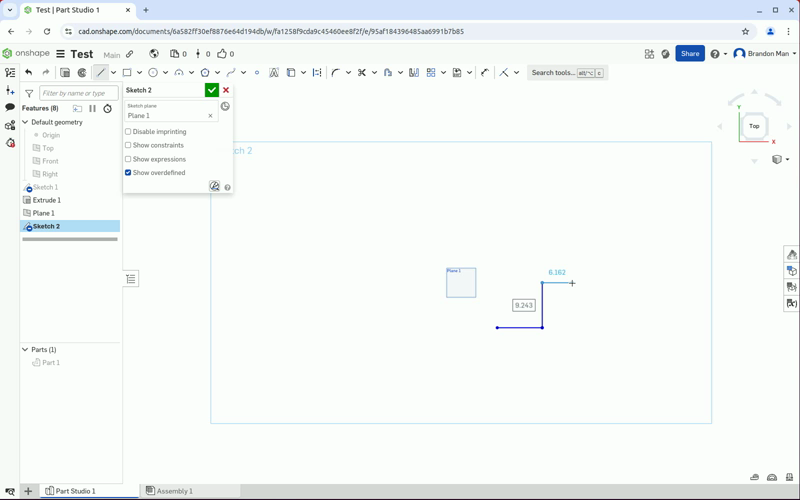
mouse_move(497, 282)
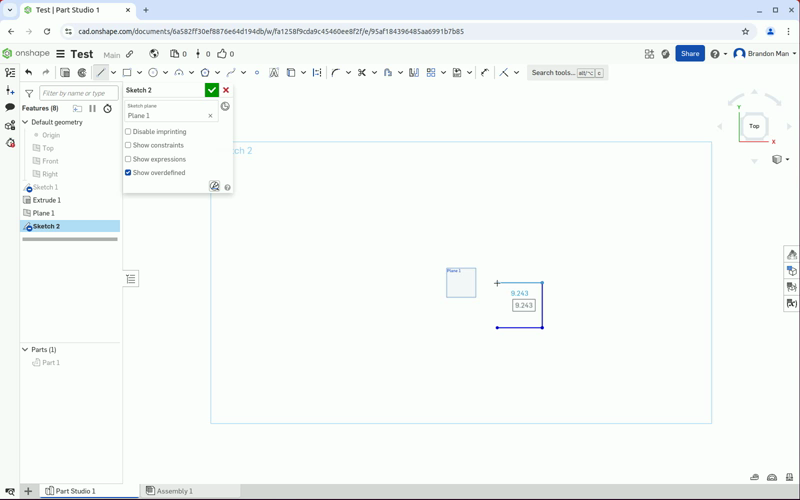
click(497, 282)
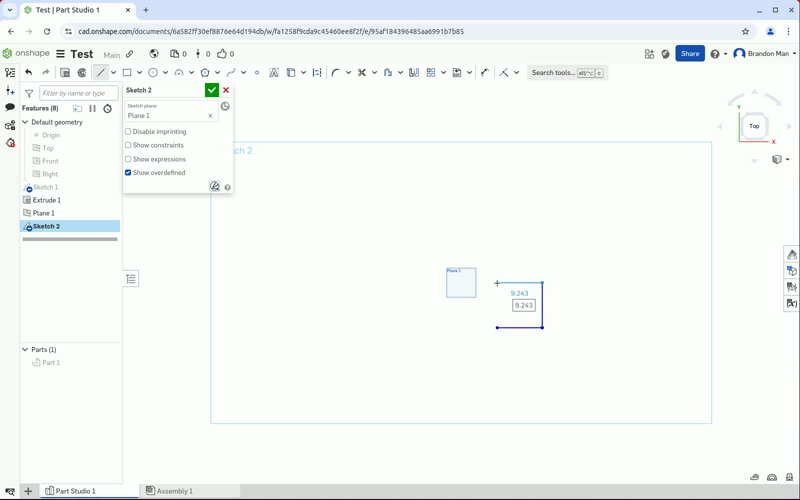
key_up(shift)
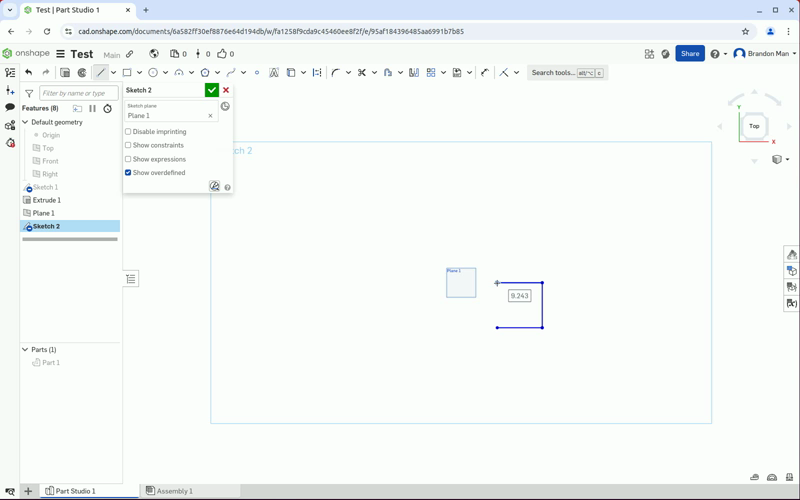
mouse_move(527, 282)
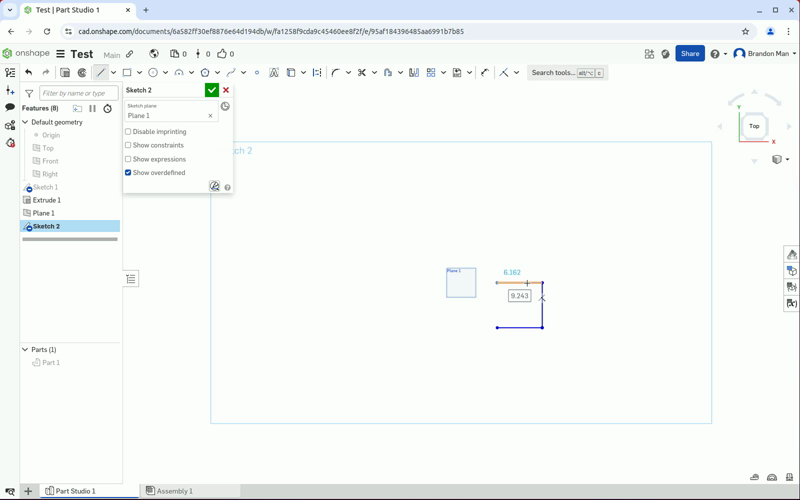
key_down(shift)
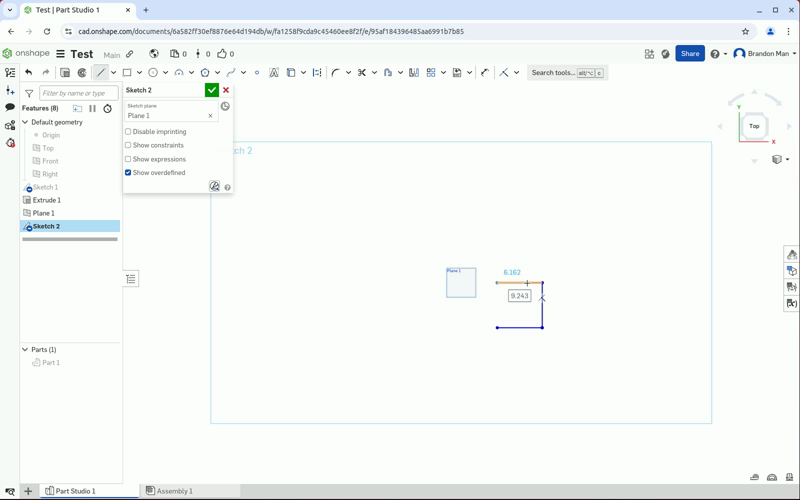
mouse_move(497, 327)
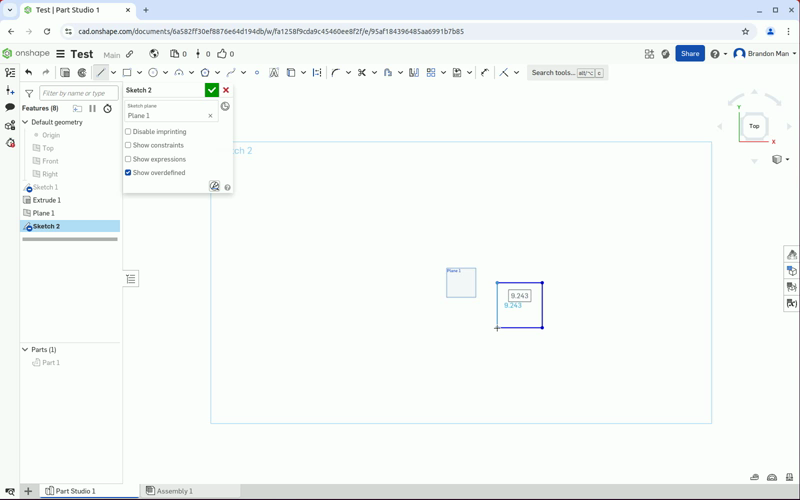
key_up(shift)
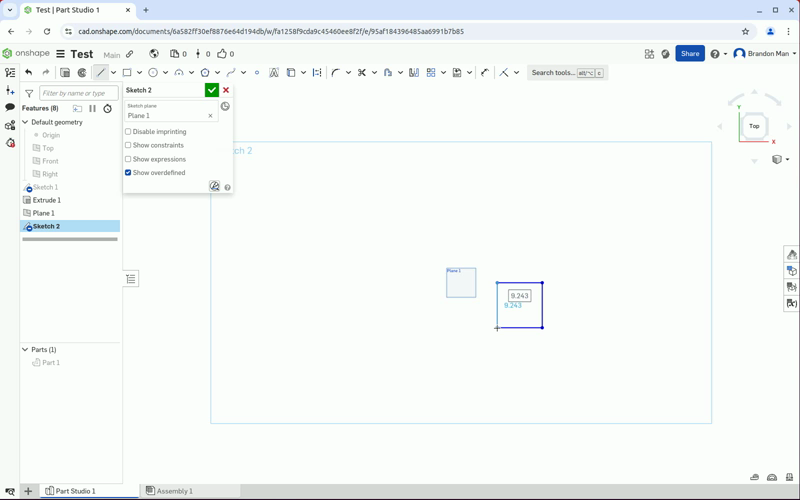
click(497, 327)
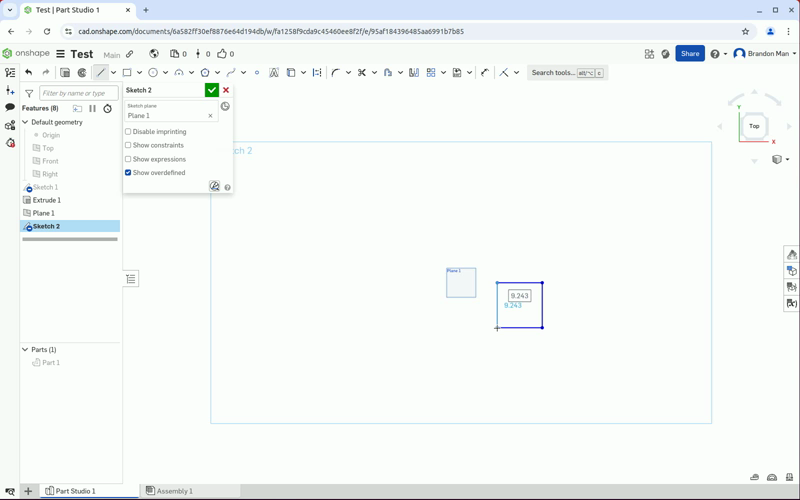
key(esc)
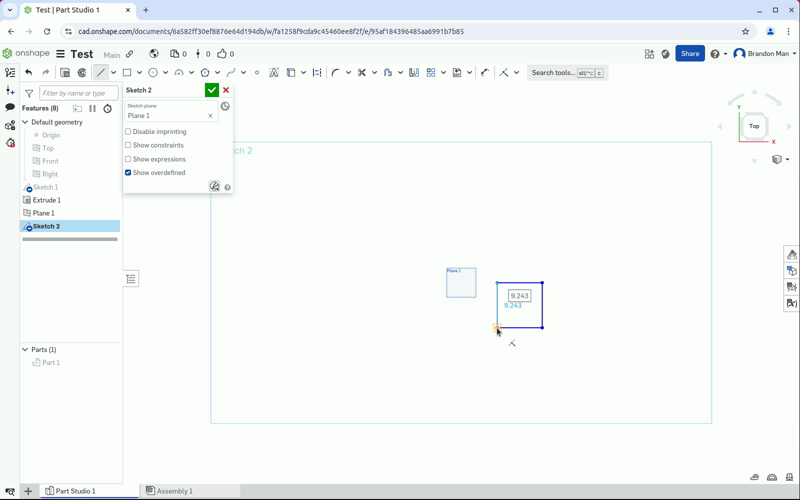
mouse_move(508, 290)
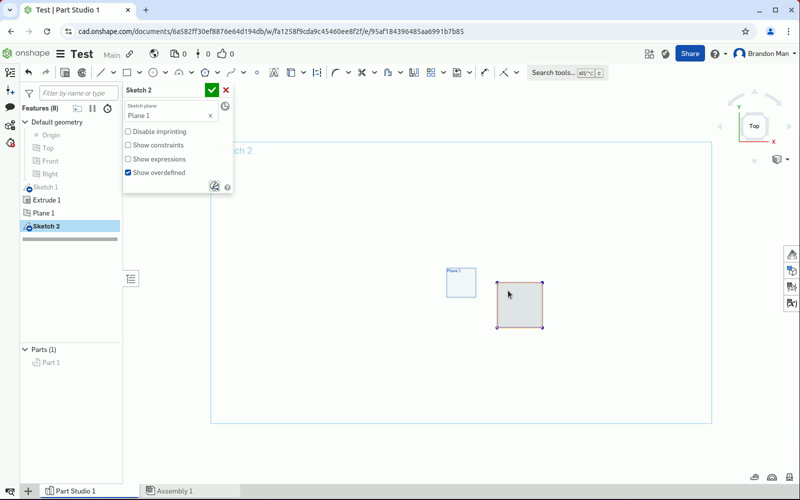
click(508, 290)
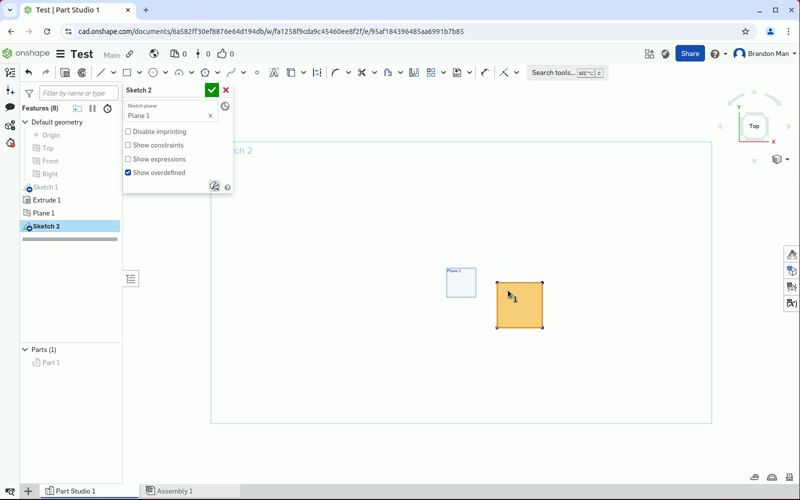
mouse_move(73, 352)
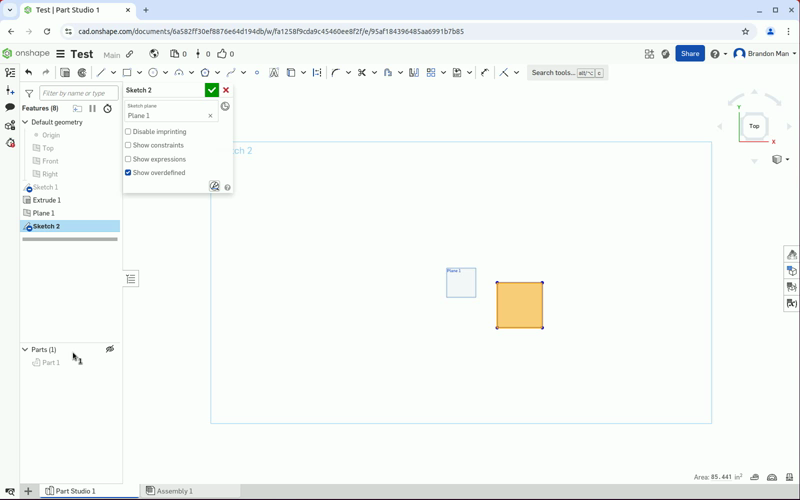
key(shift+y)
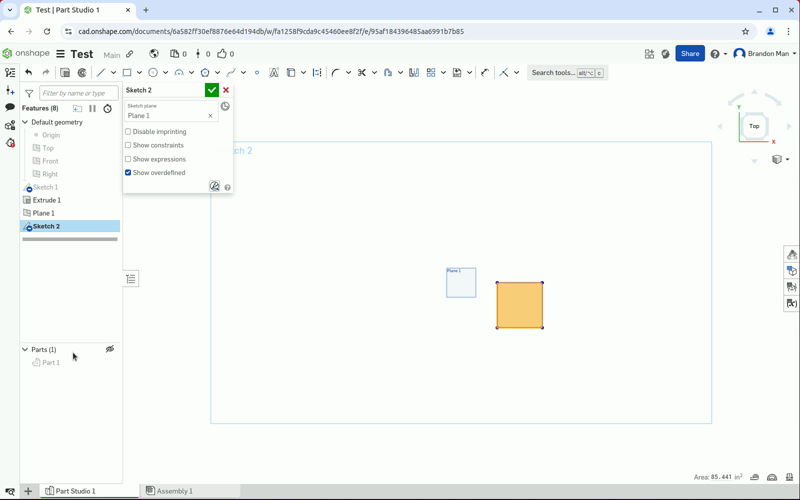
key(shift+e)
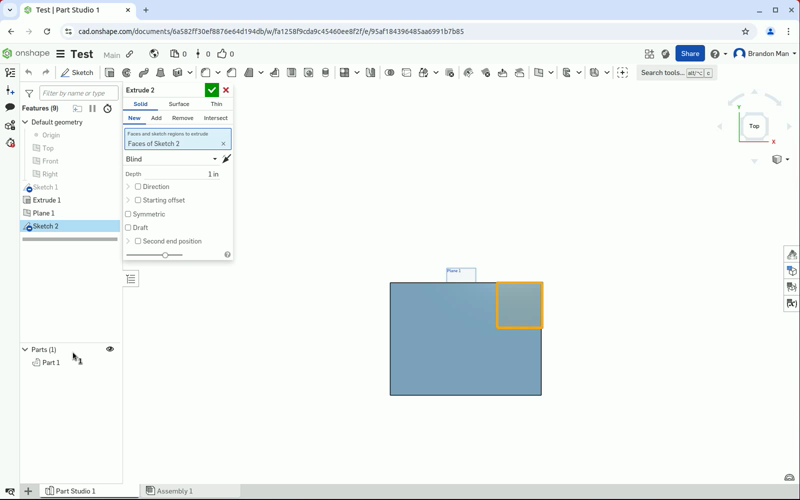
mouse_move(143, 106)
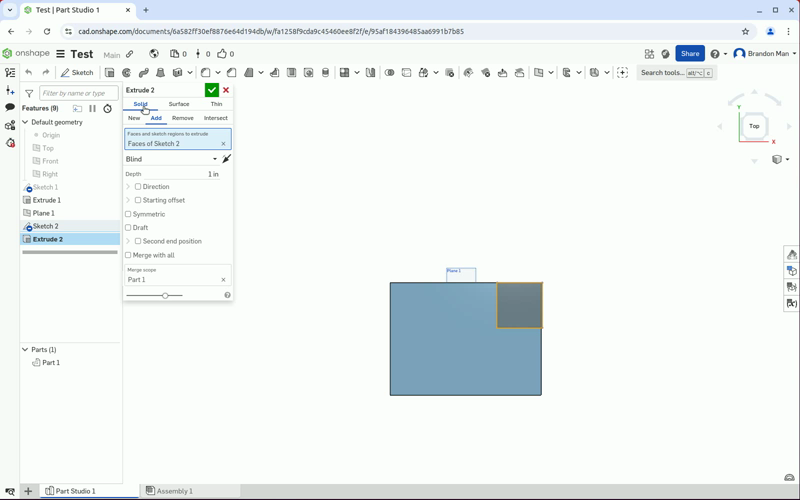
click(143, 106)
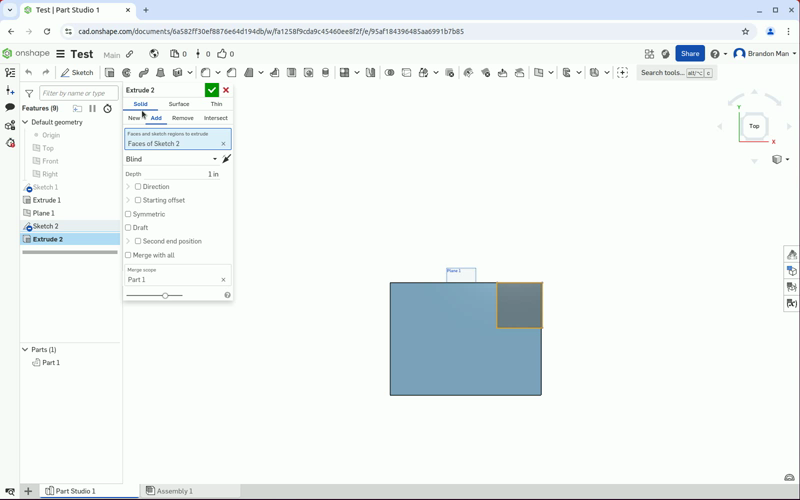
mouse_move(137, 120)
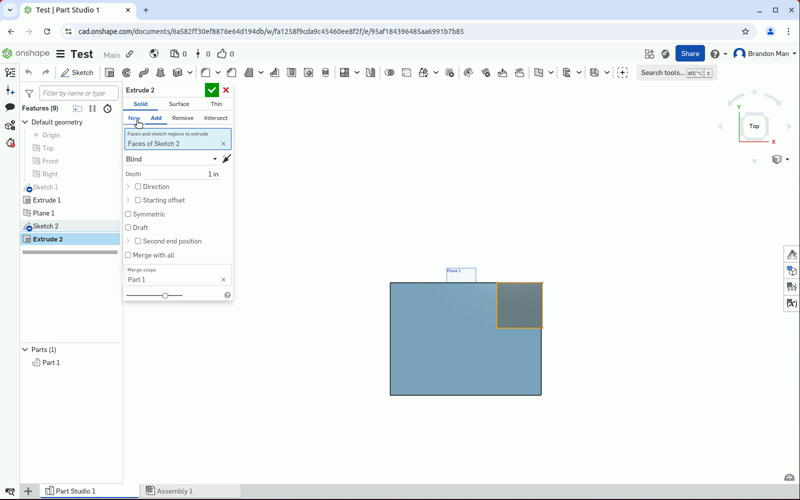
click(137, 120)
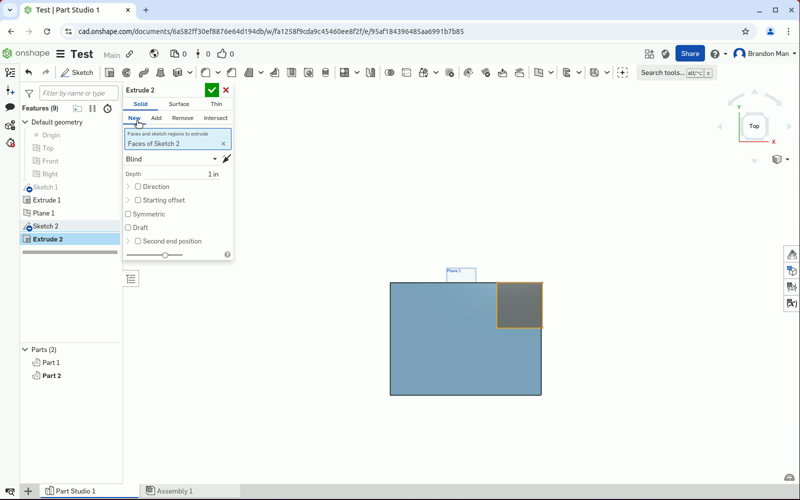
key(tab, 4)
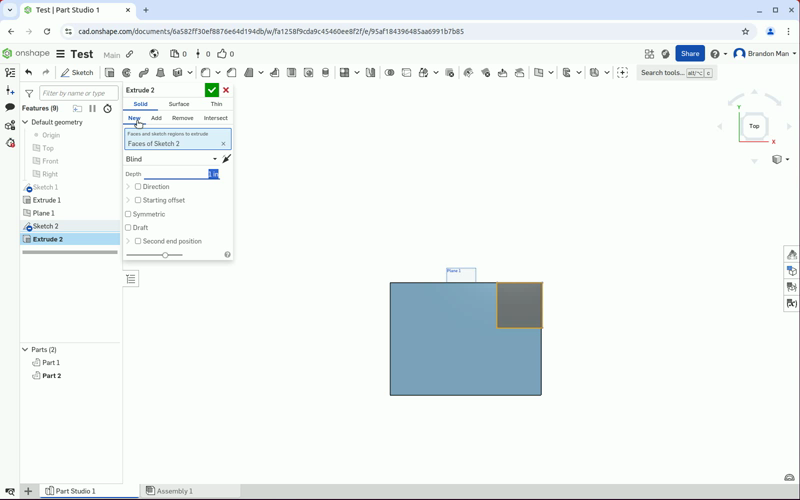
text(7.703)
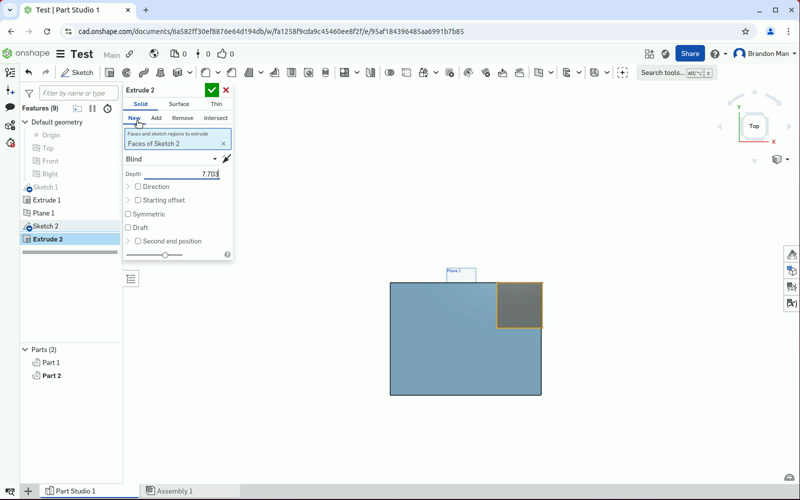
key(enter)
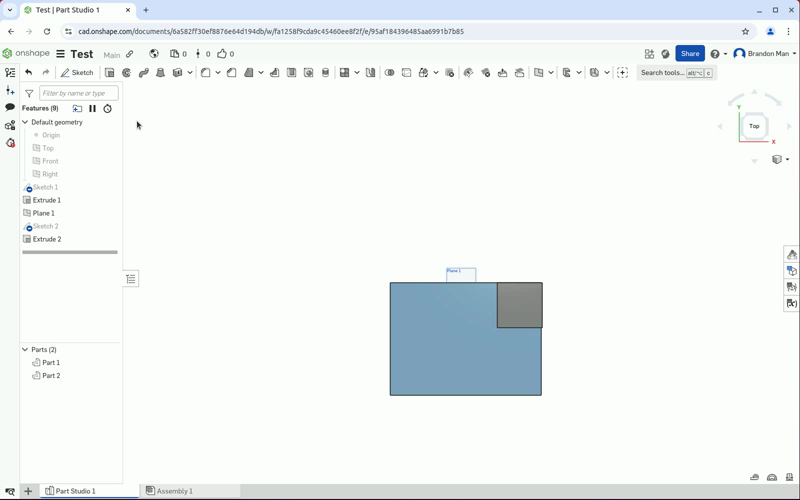
key(shift+h)
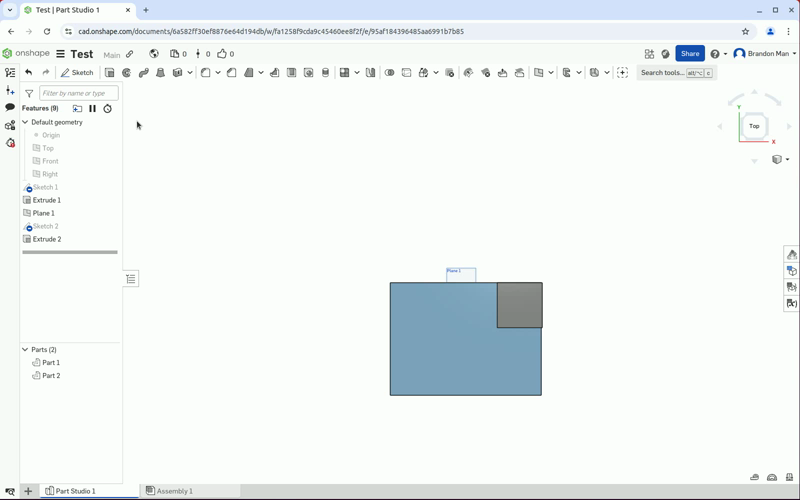
key(shift+h)
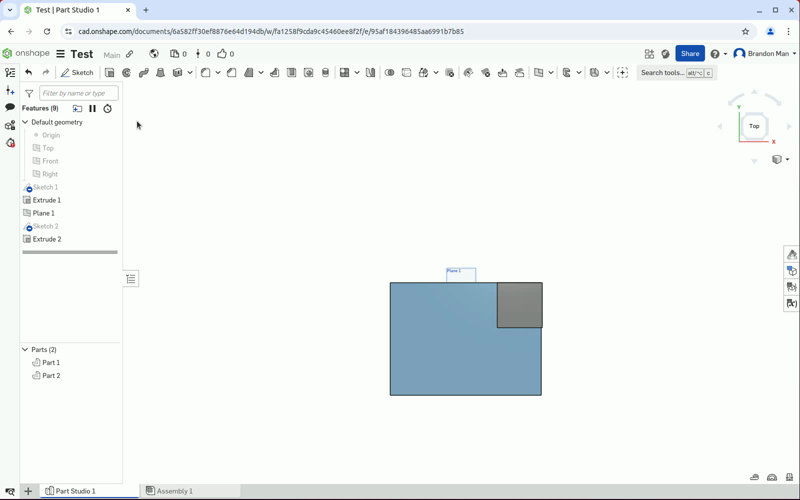
mouse_move(73, 189)
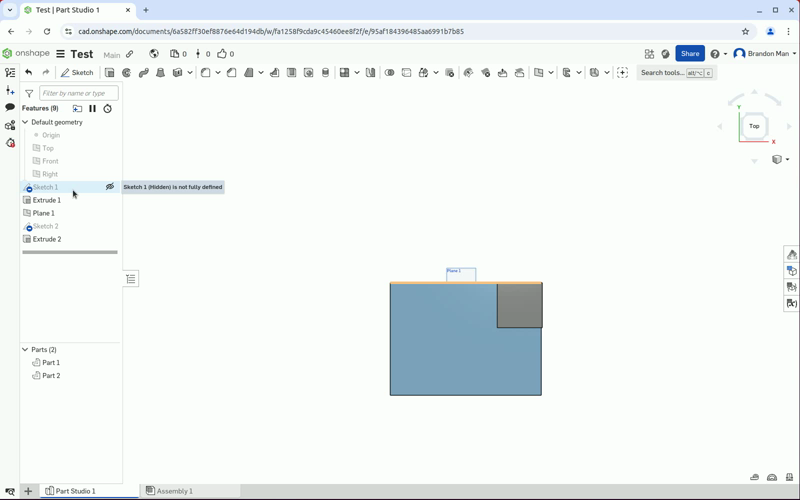
click(73, 189)
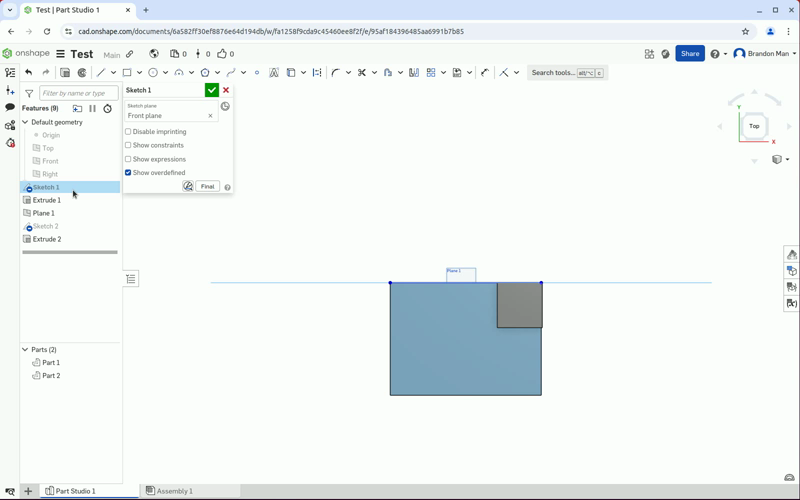
mouse_move(229, 92)
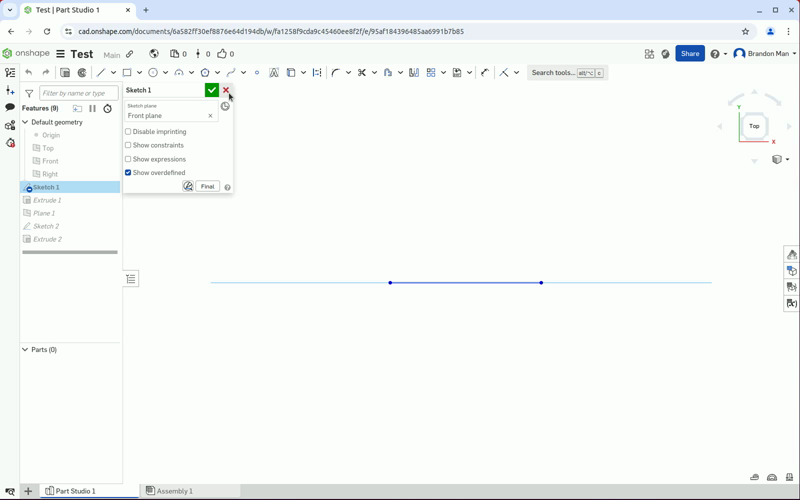
click(229, 92)
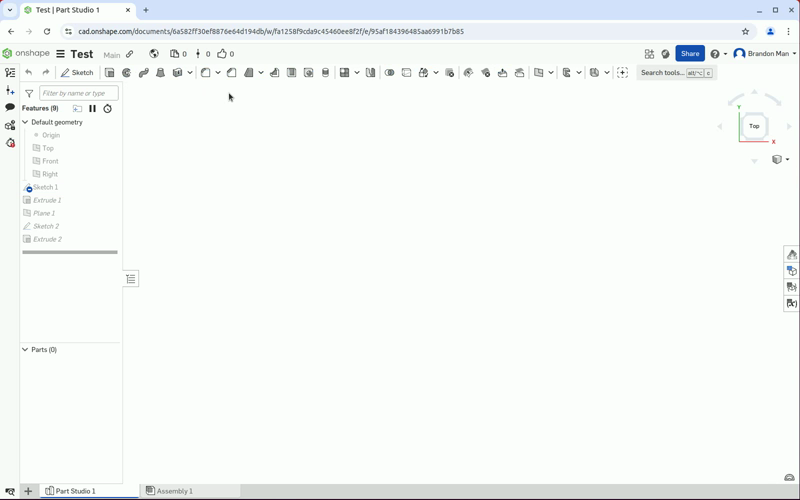
key(shift+s)
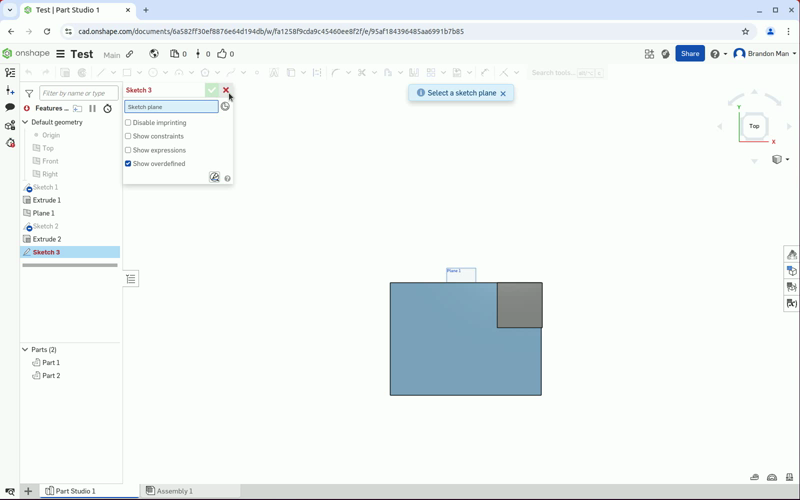
mouse_move(73, 215)
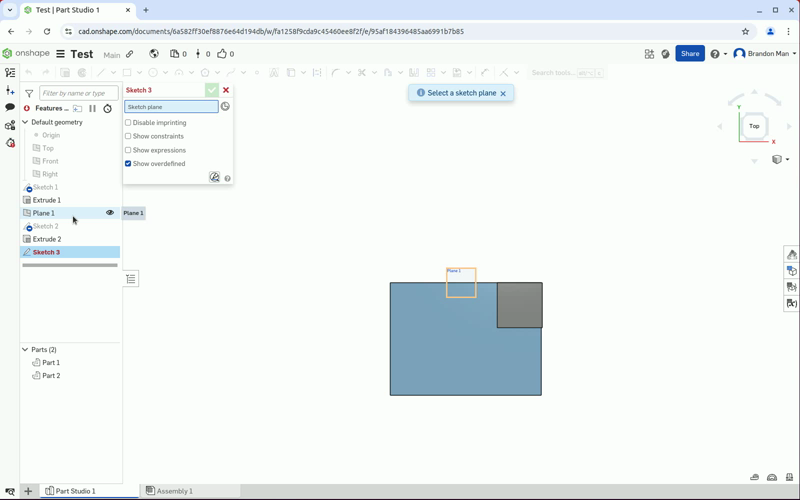
click(73, 215)
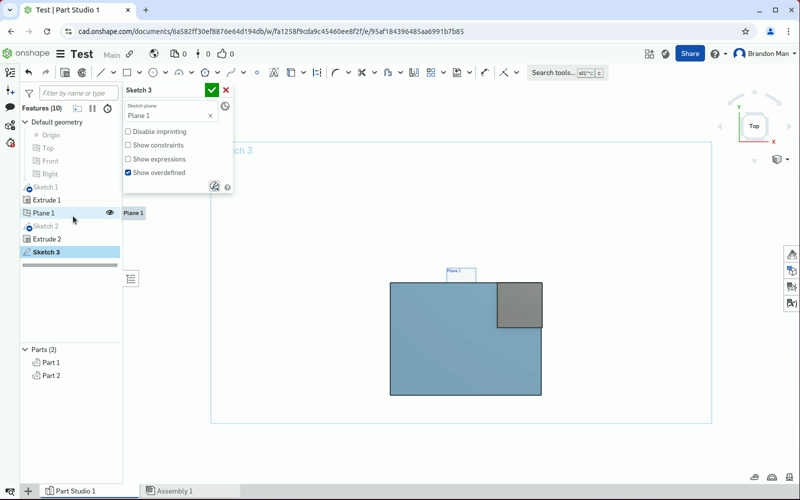
mouse_move(73, 352)
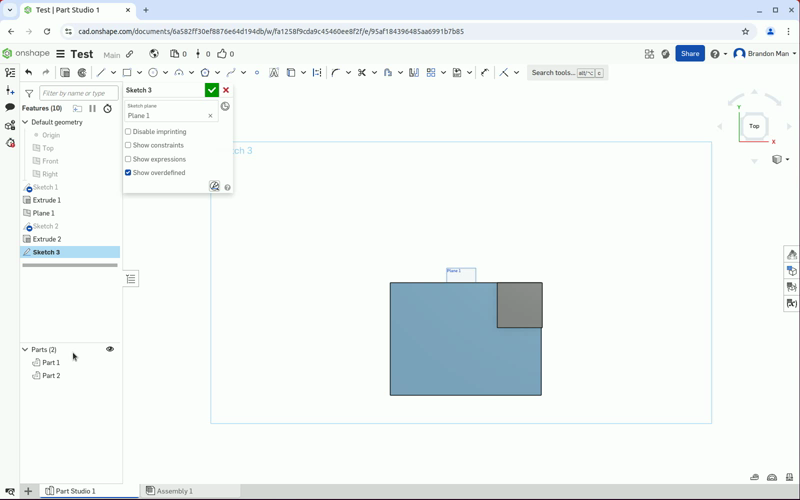
key(y)
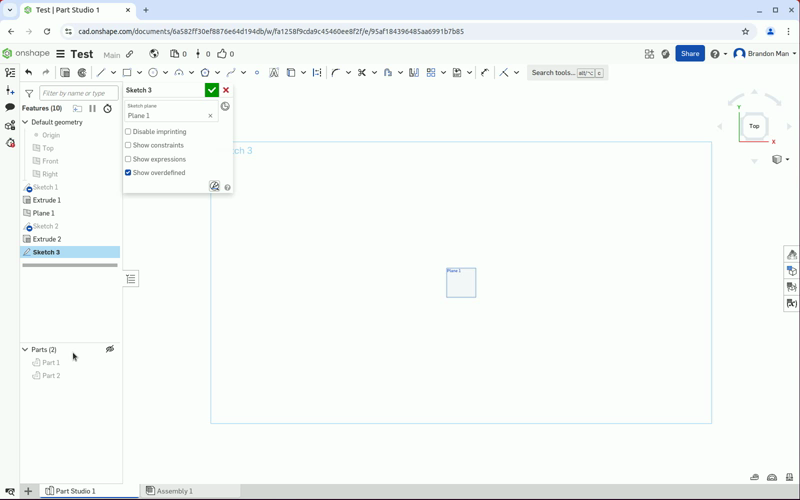
key(l)
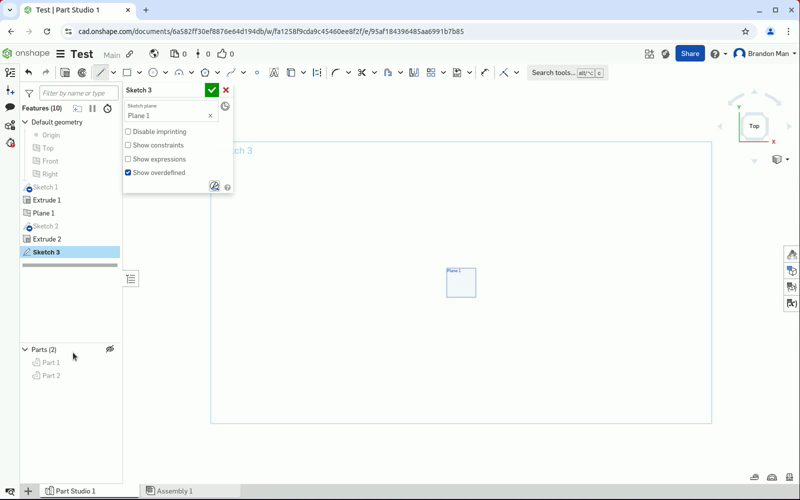
key_down(shift)
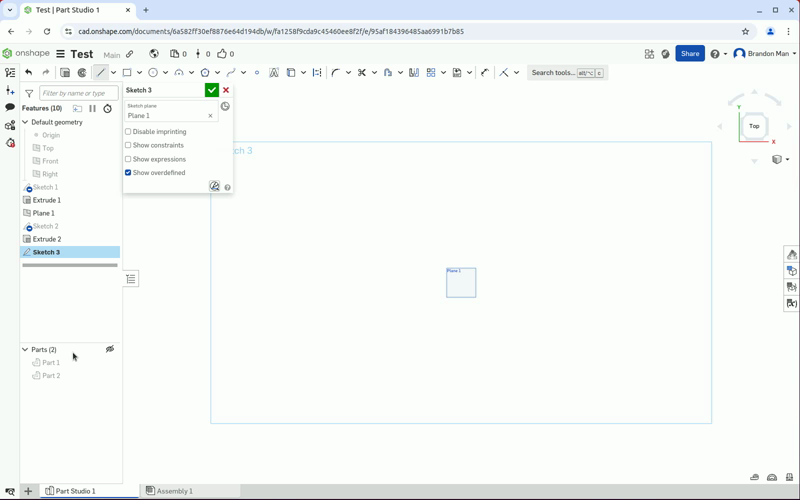
mouse_move(390, 326)
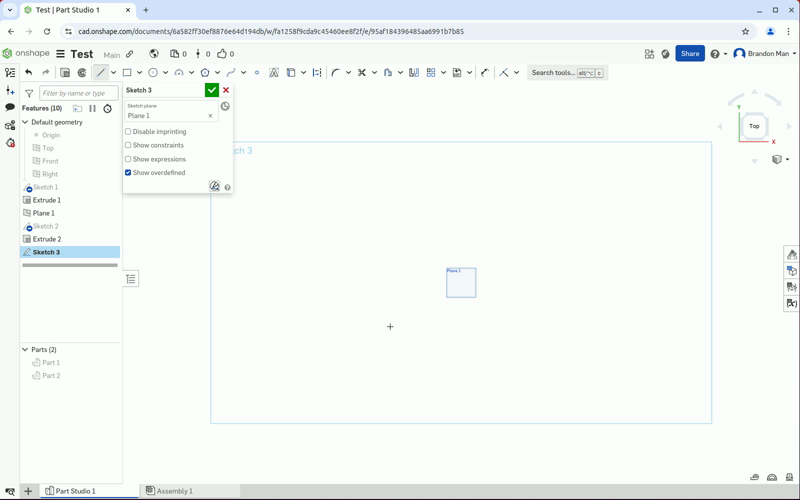
click(390, 326)
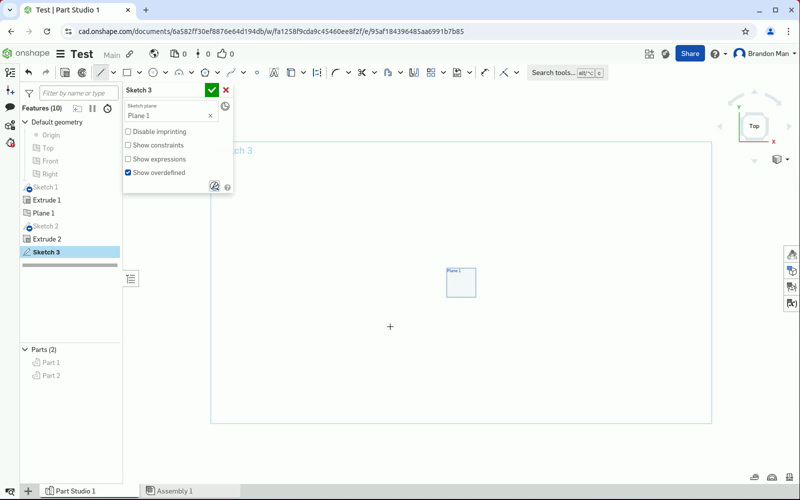
key_up(shift)
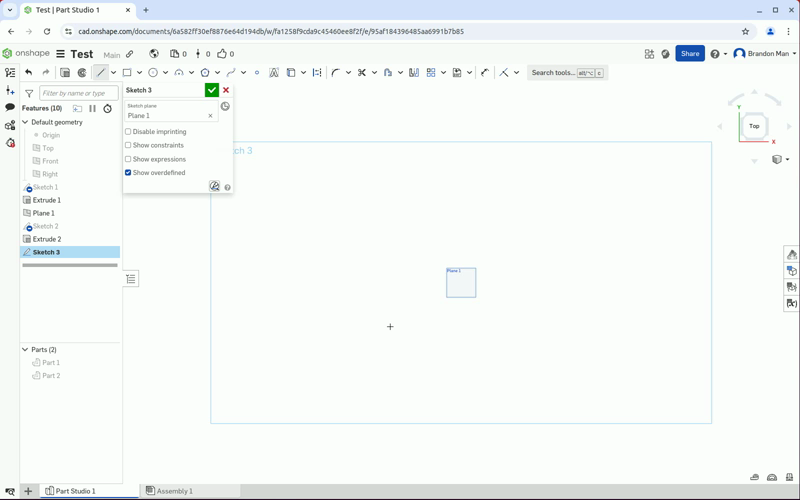
key_down(shift)
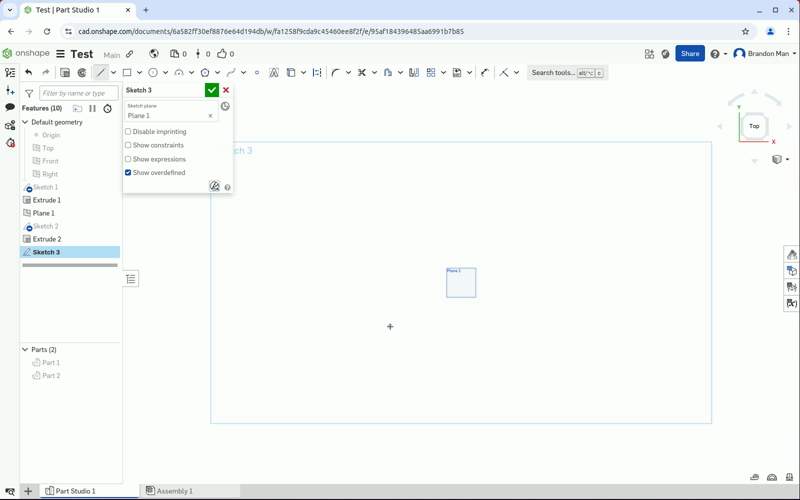
mouse_move(420, 326)
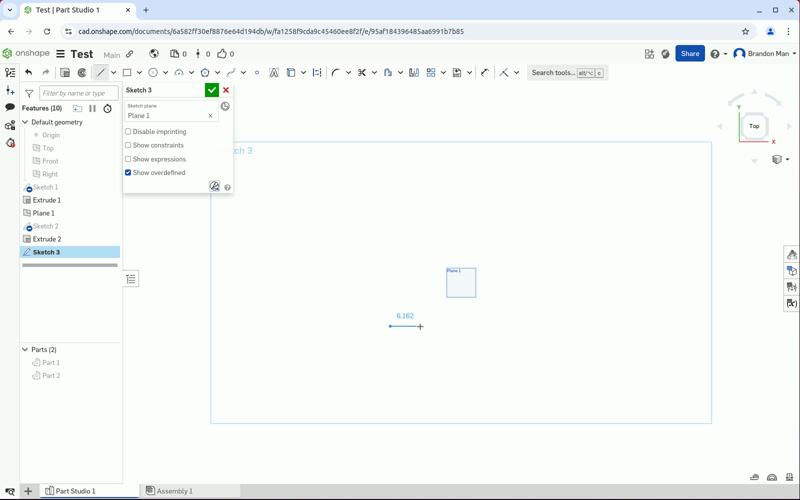
mouse_move(437, 326)
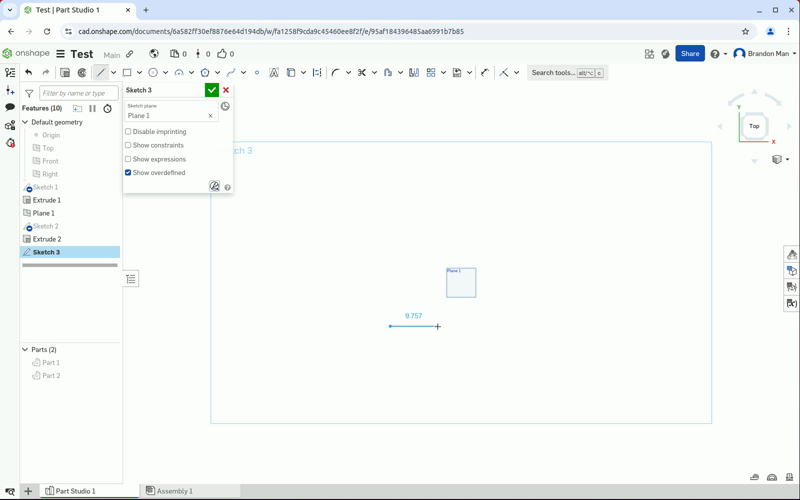
click(437, 326)
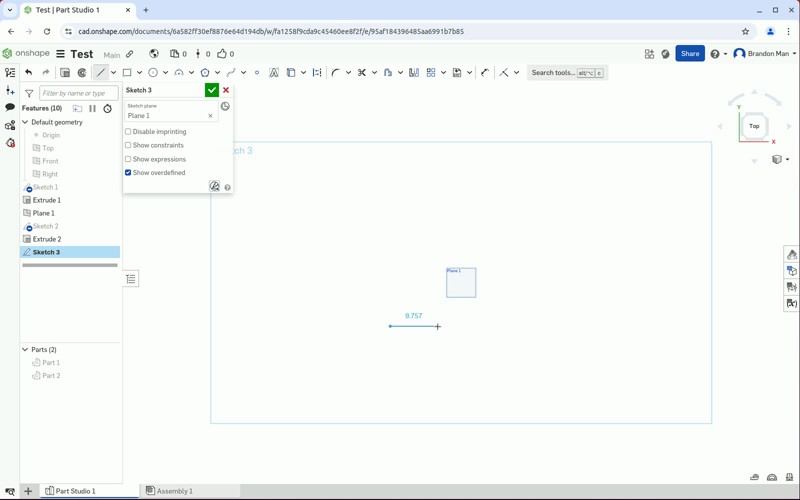
key_up(shift)
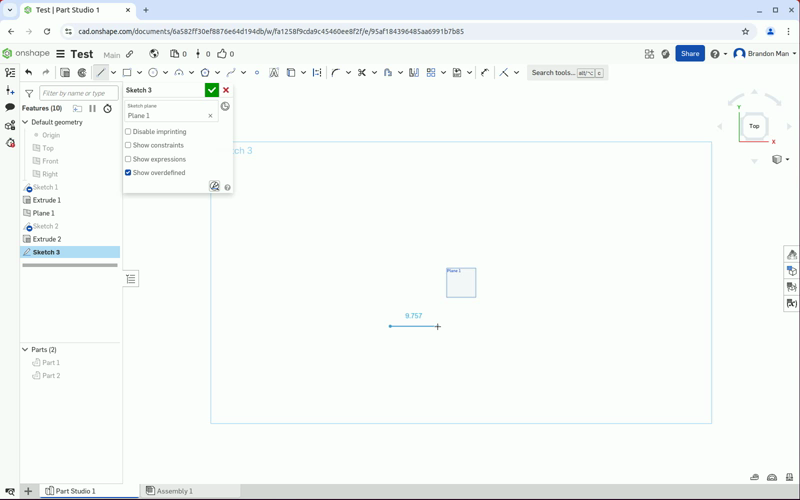
key_down(shift)
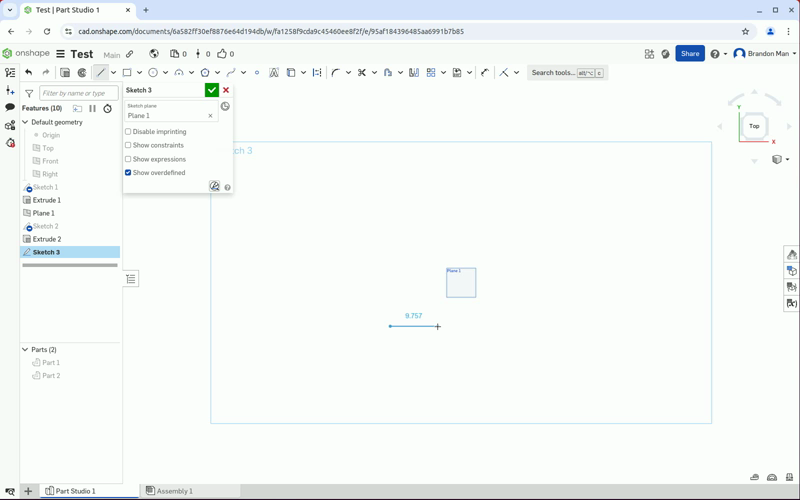
mouse_move(467, 326)
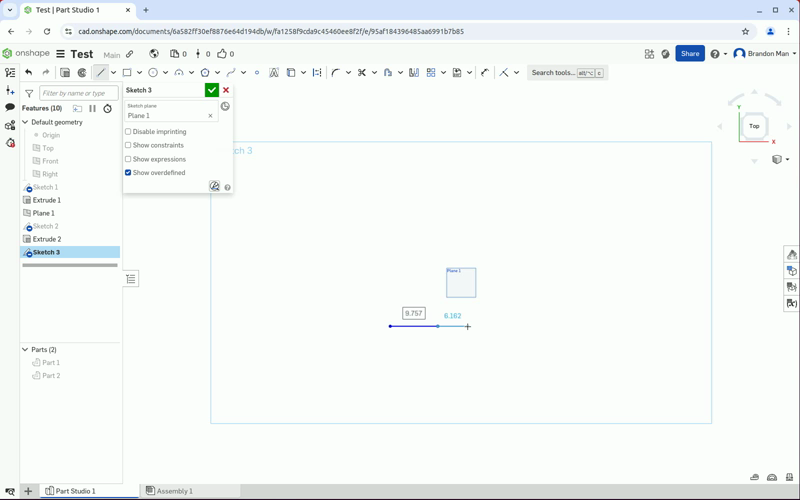
mouse_move(437, 282)
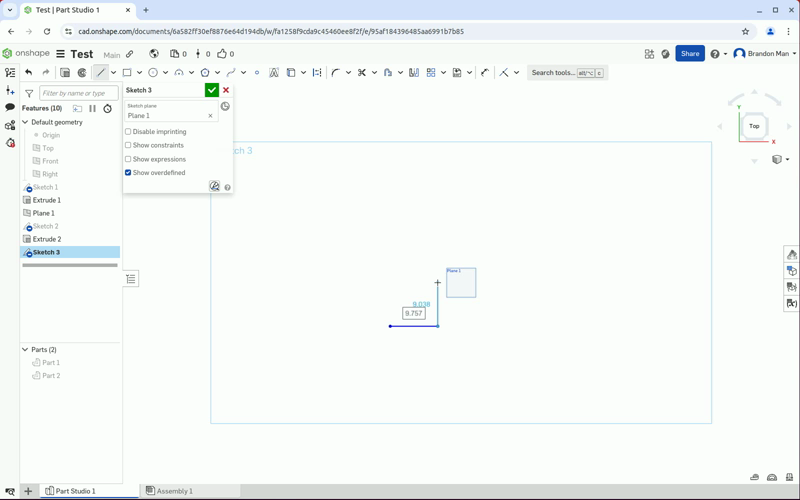
click(437, 282)
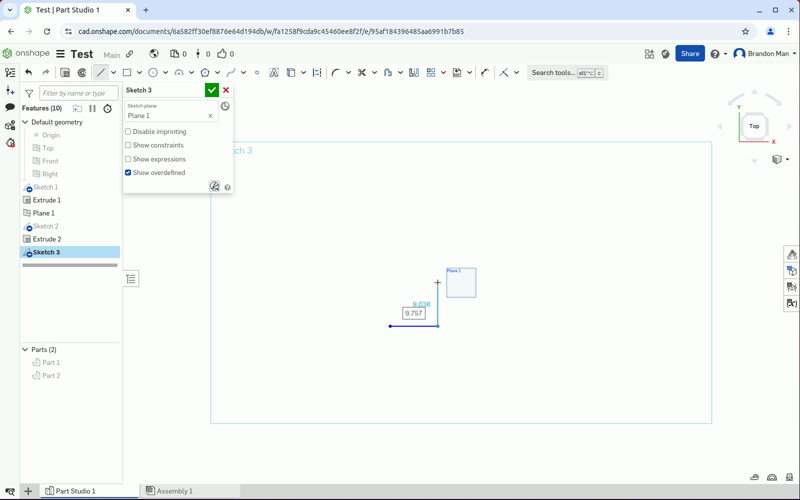
key_up(shift)
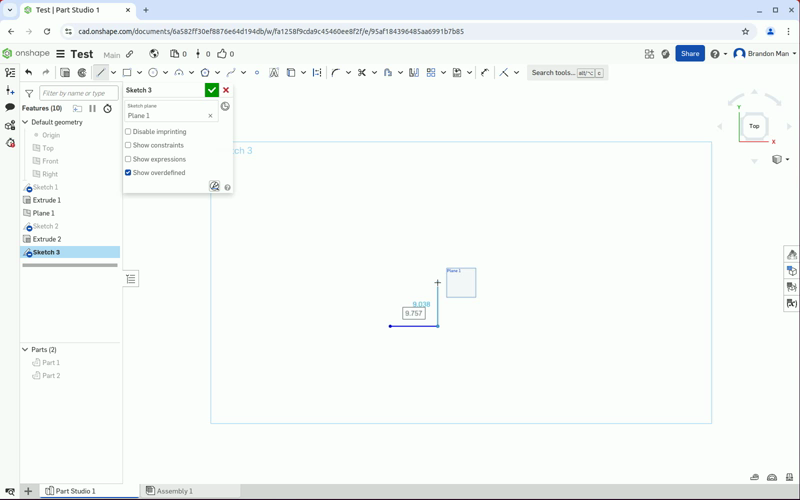
key_down(shift)
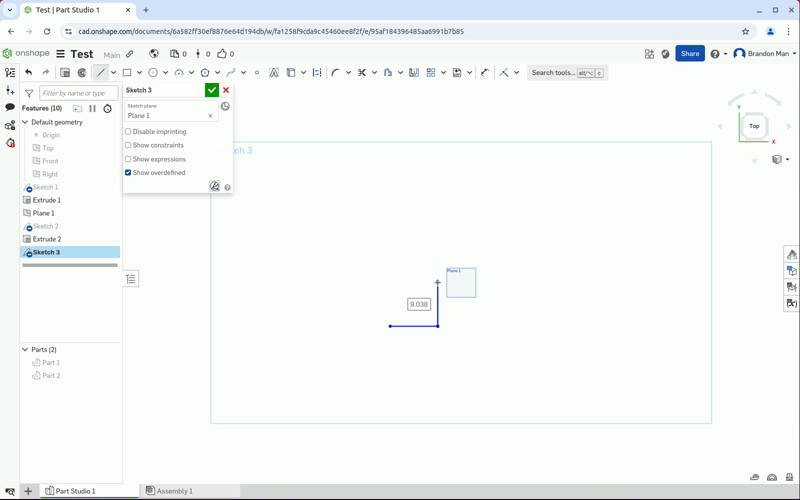
mouse_move(467, 282)
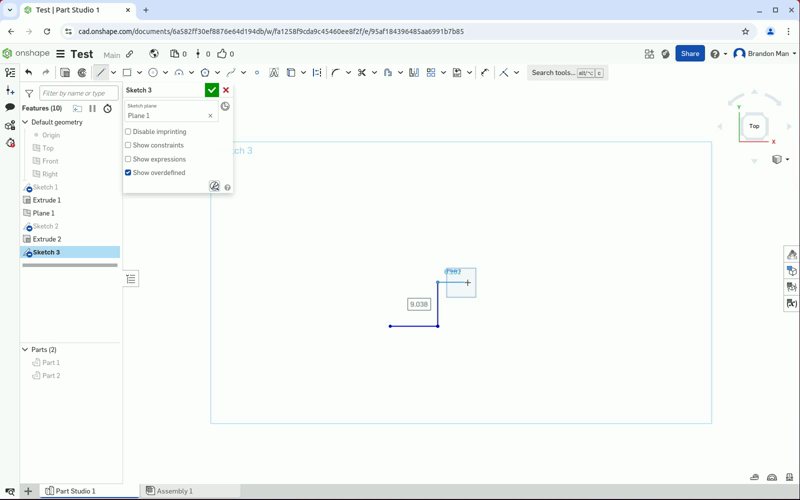
mouse_move(390, 282)
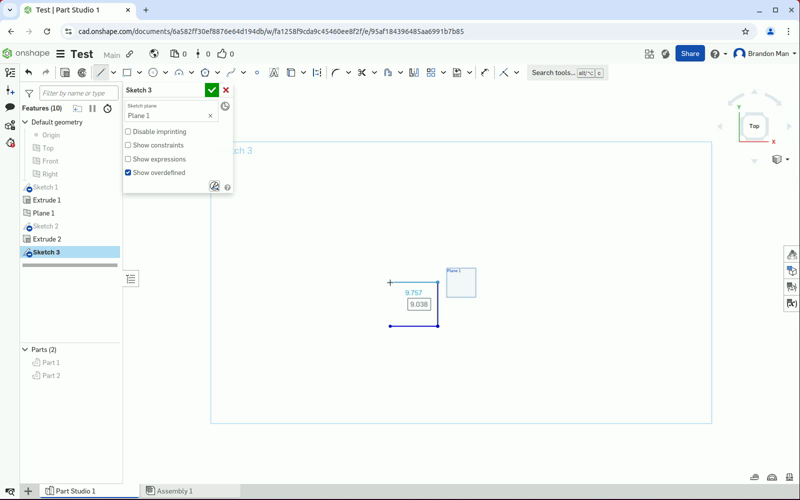
click(390, 282)
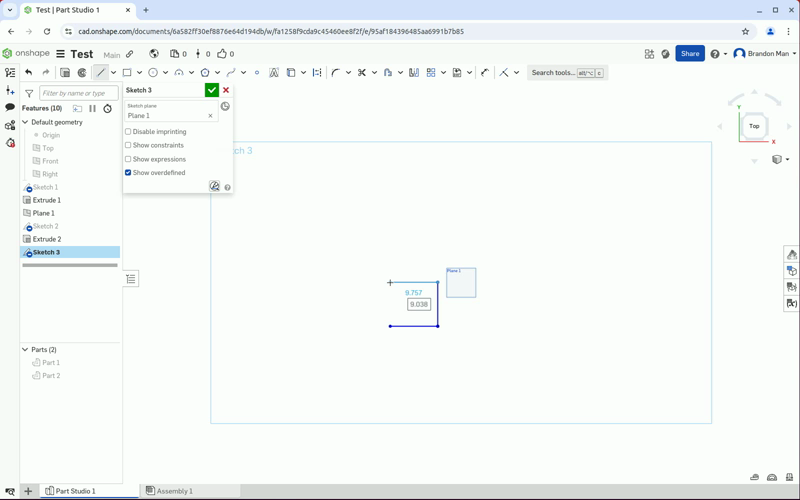
key_up(shift)
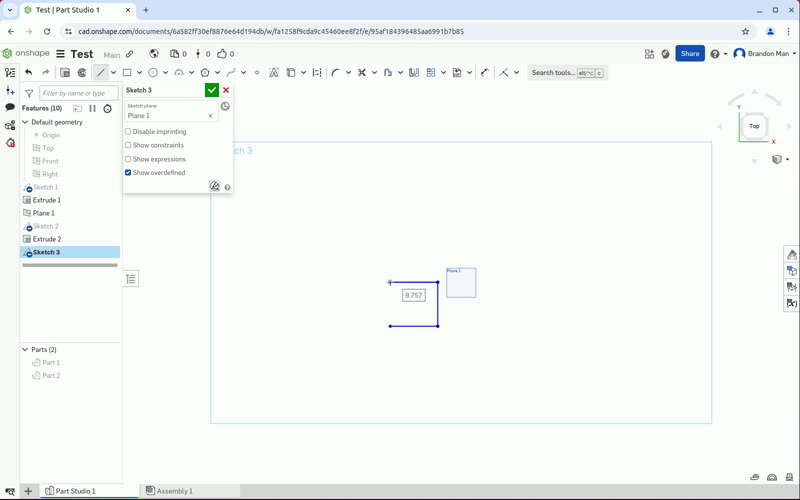
mouse_move(420, 282)
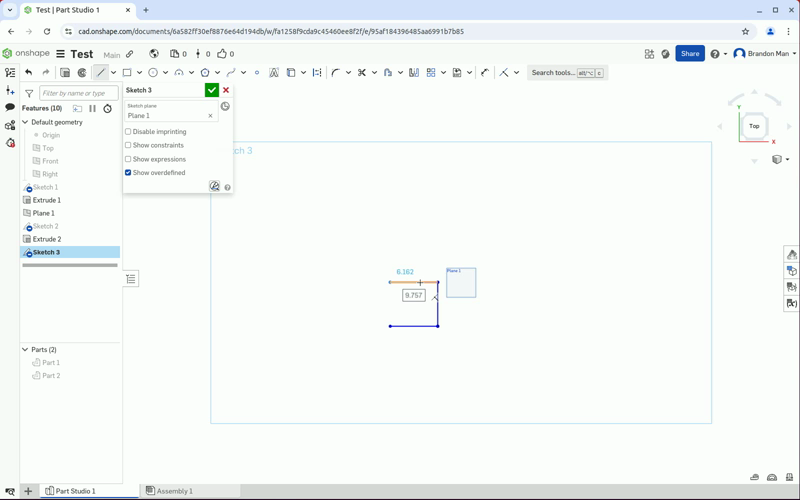
key_down(shift)
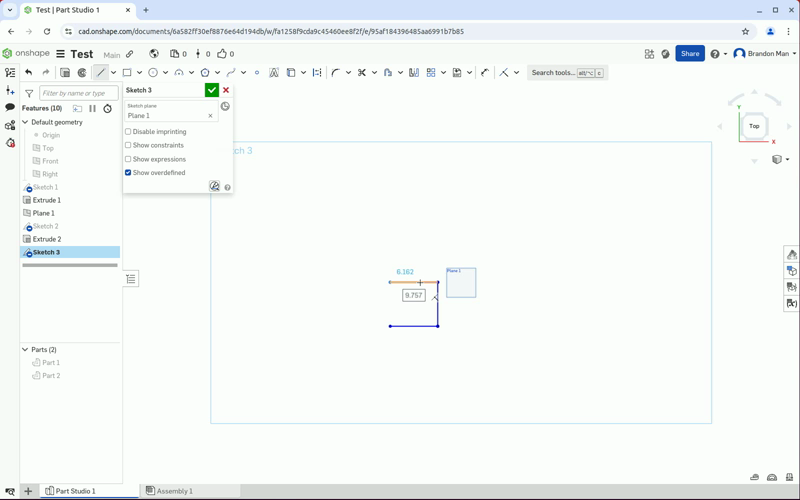
mouse_move(390, 326)
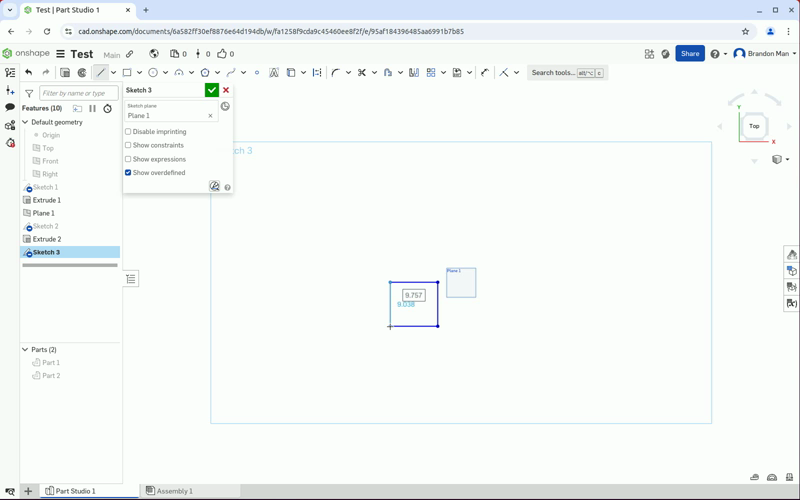
key_up(shift)
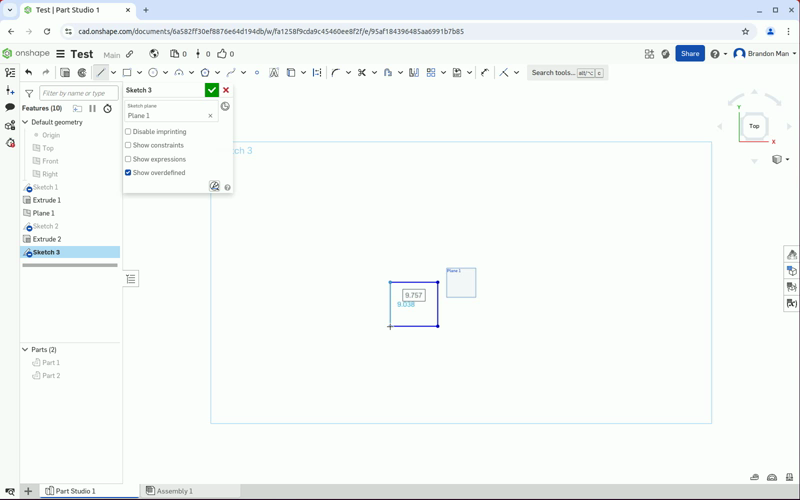
click(390, 326)
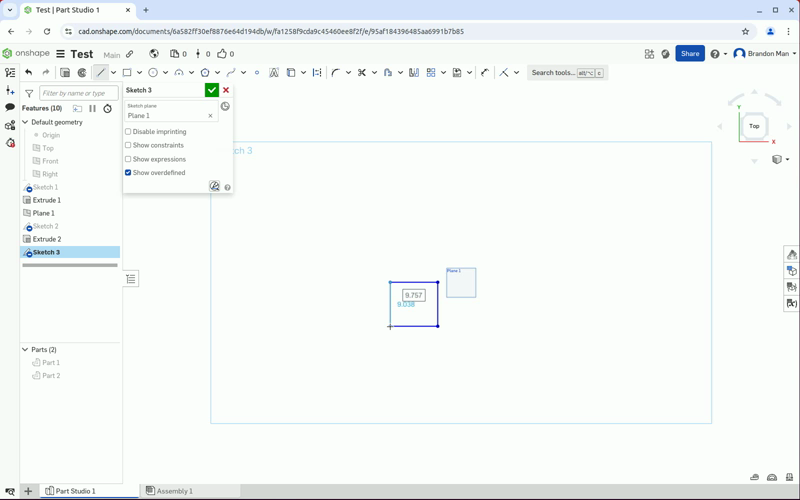
key(esc)
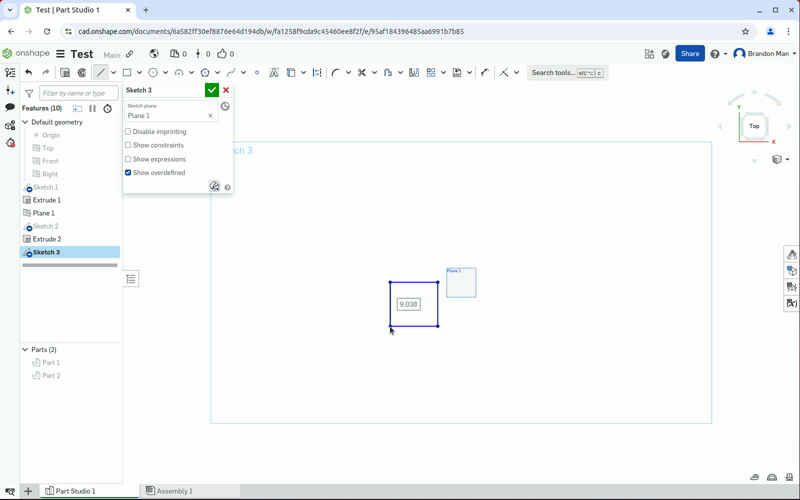
mouse_move(430, 316)
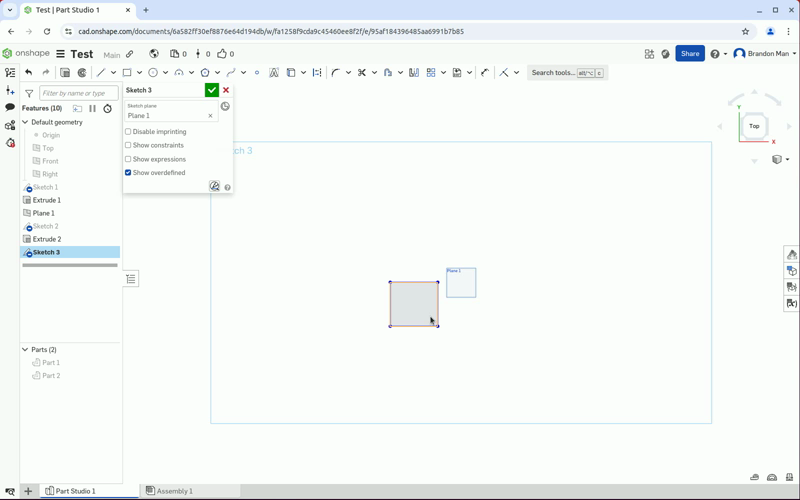
click(430, 316)
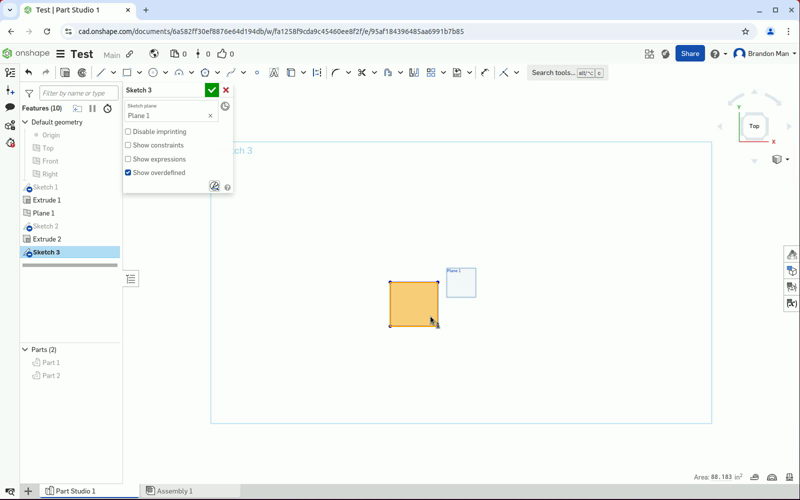
mouse_move(73, 352)
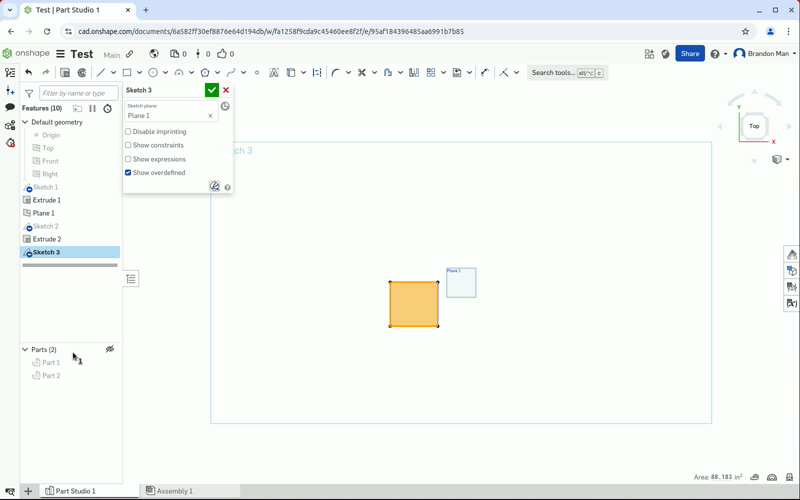
key(shift+y)
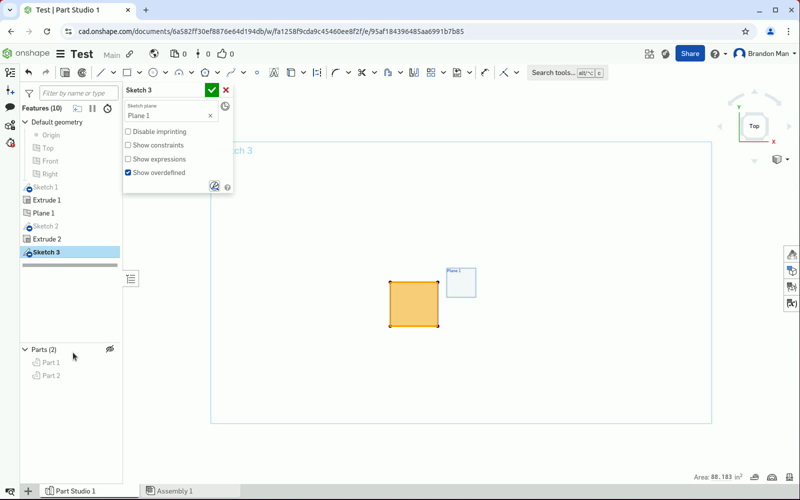
key(shift+e)
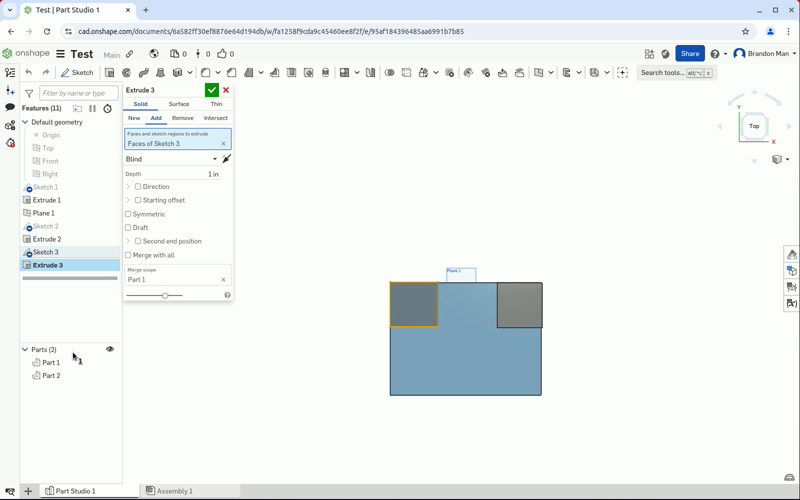
mouse_move(143, 106)
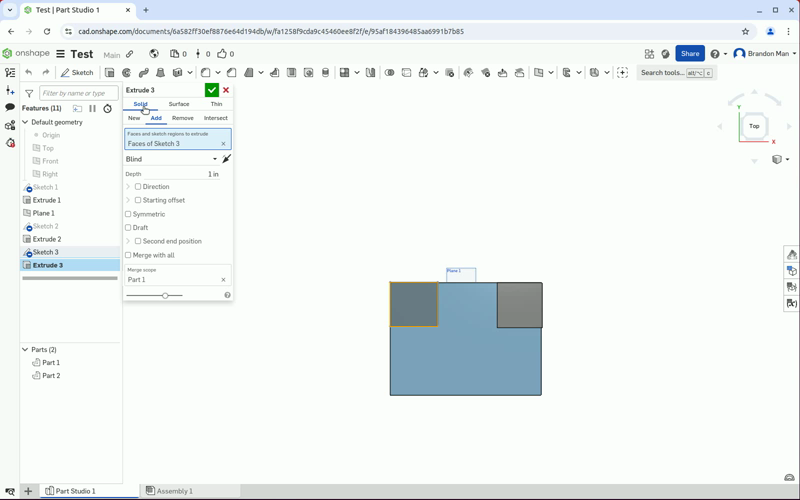
click(143, 106)
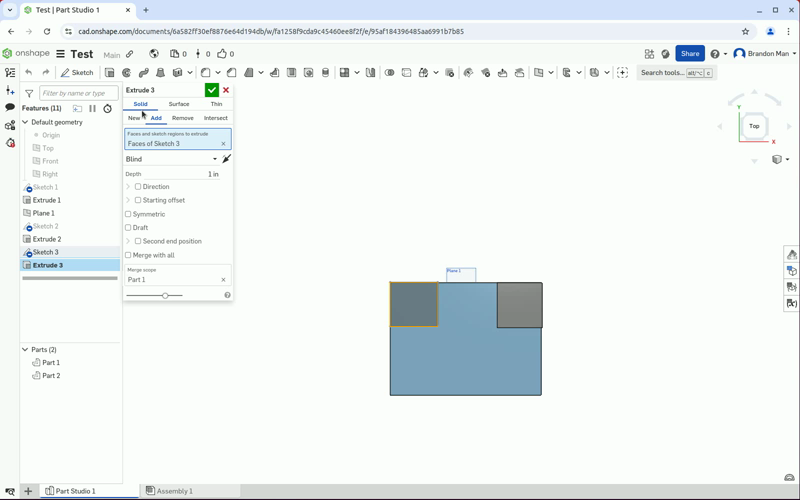
mouse_move(137, 120)
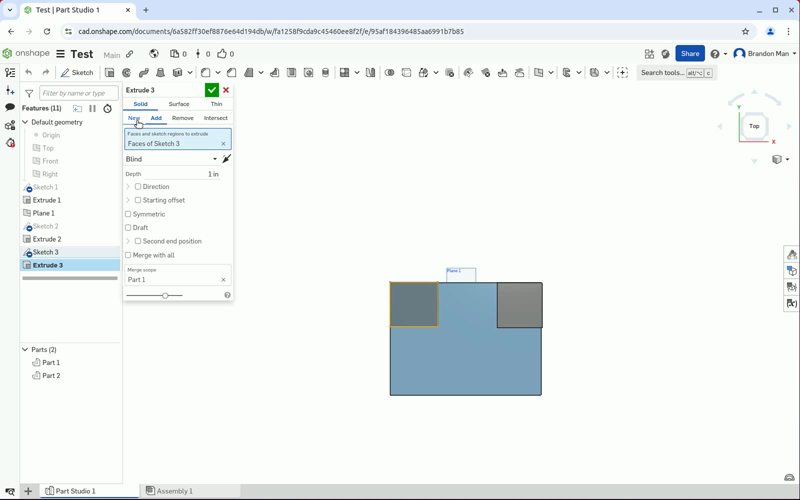
click(137, 120)
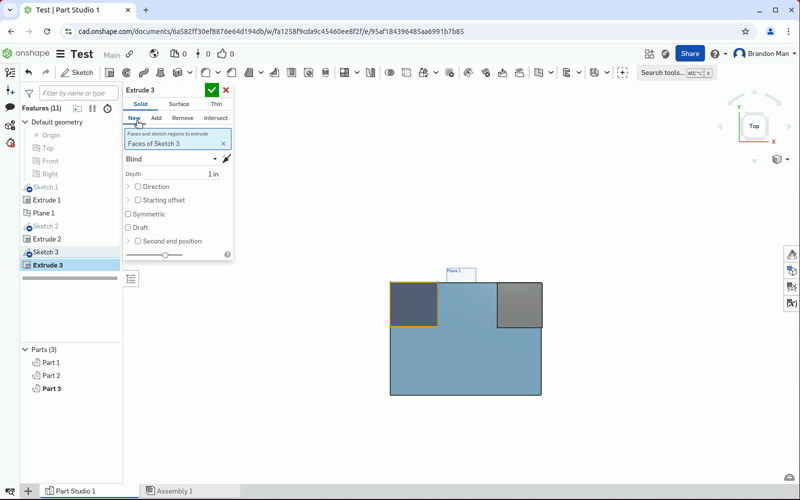
key(tab, 4)
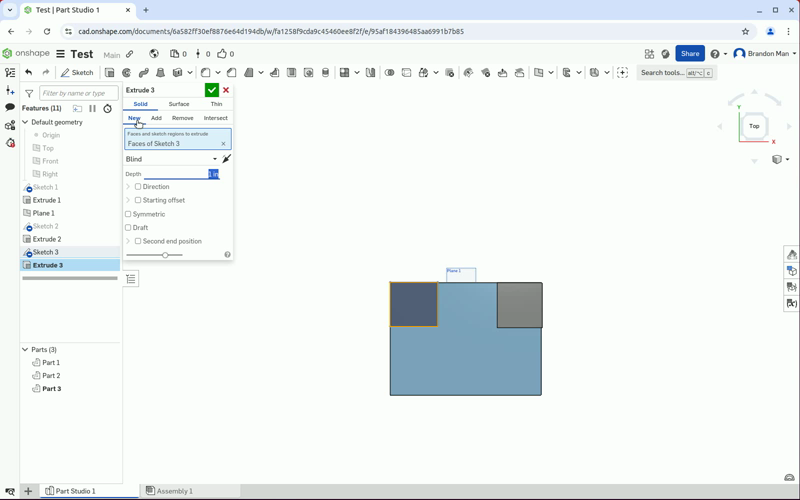
text(7.703)
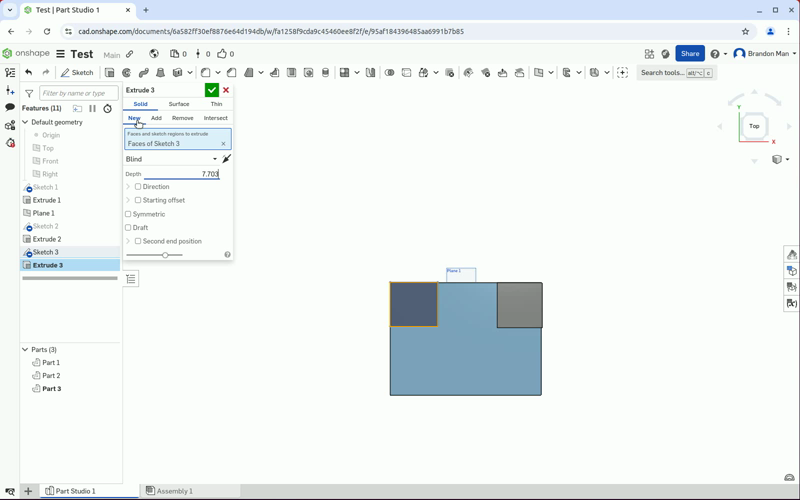
key(enter)
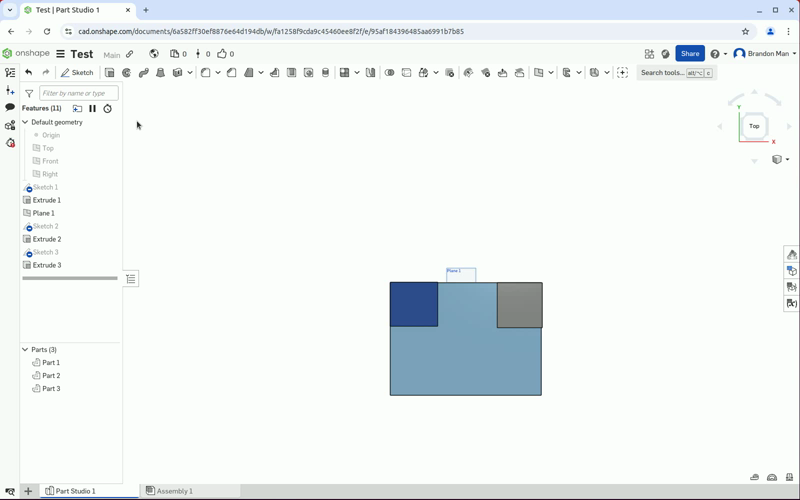
key(shift+h)
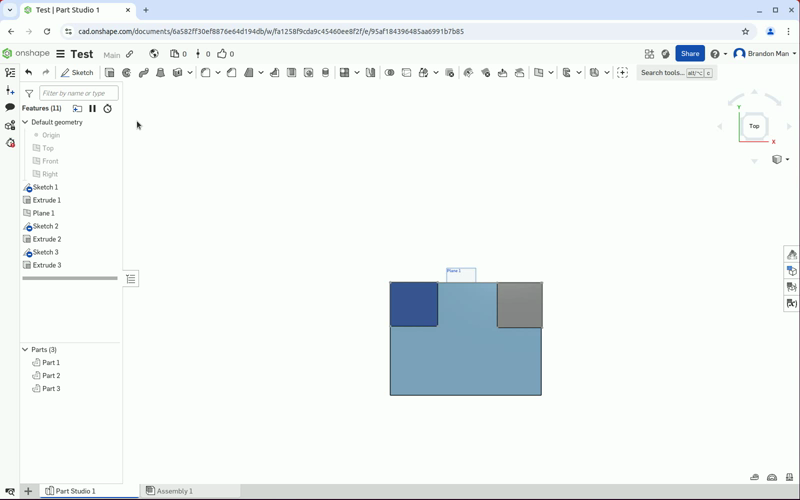
key(shift+h)
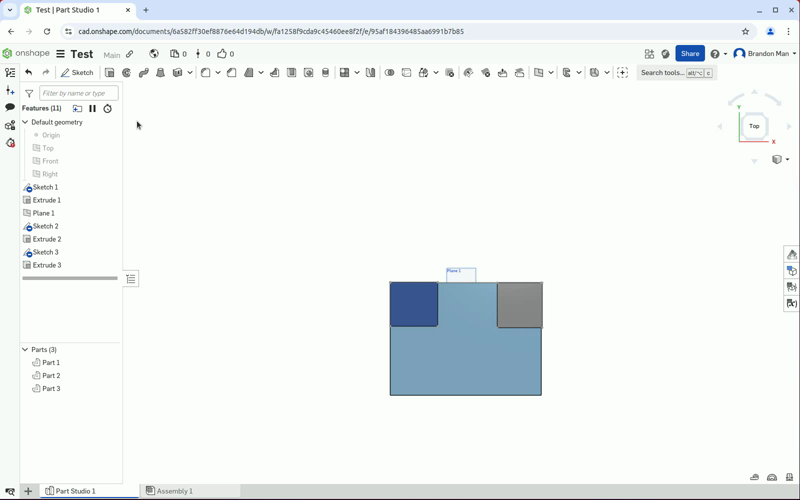
key(shift+7)
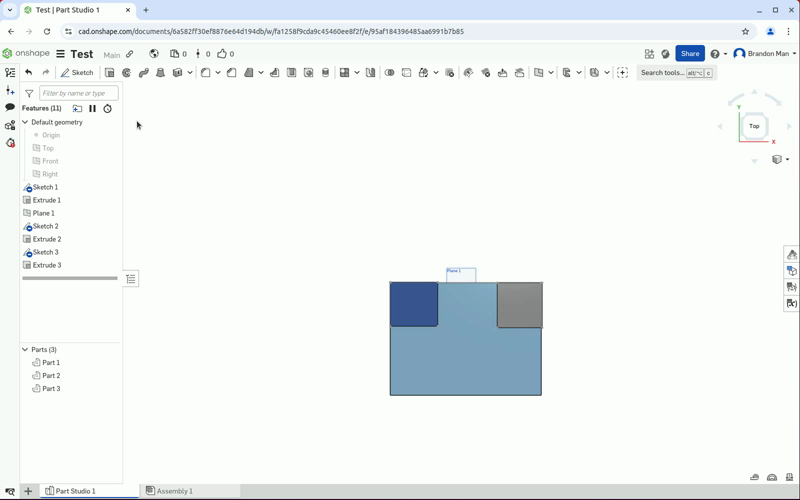
key(up, 3)
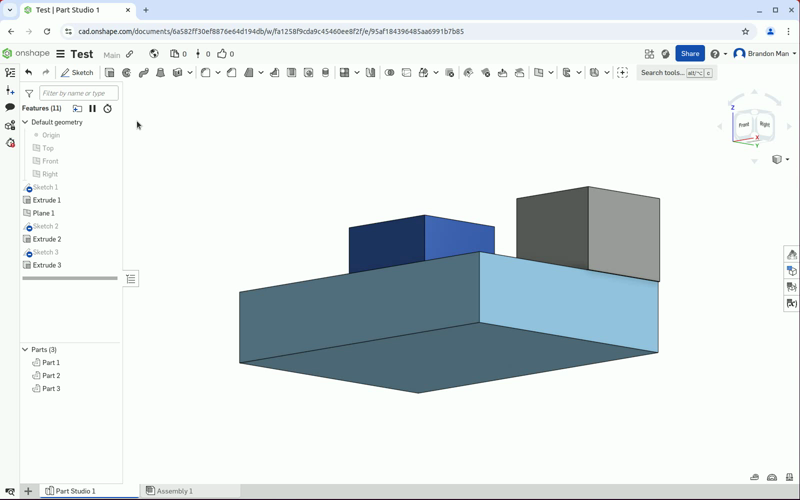
key(left, 3)
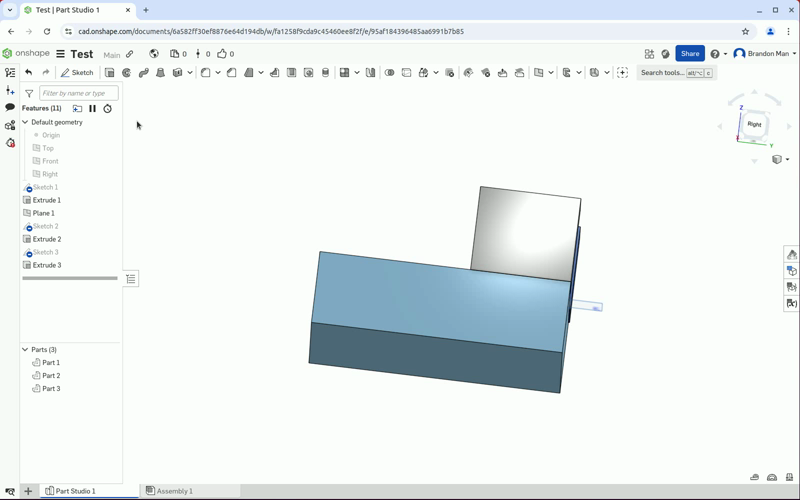
key(right, 3)
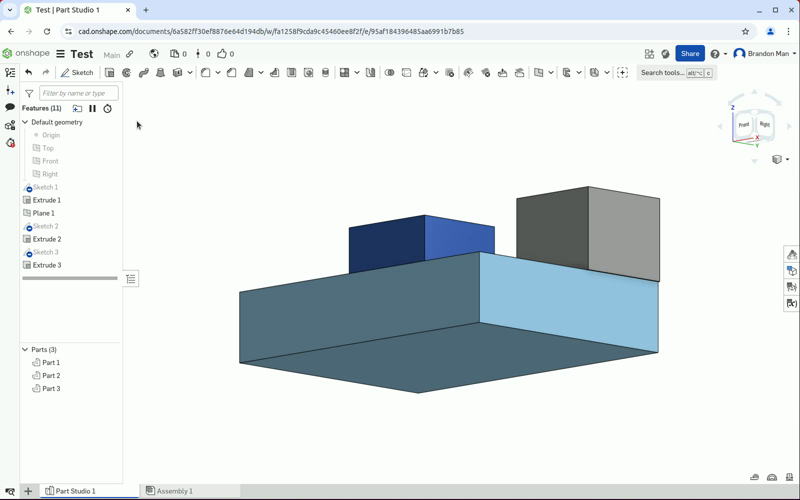
key(down, 3)
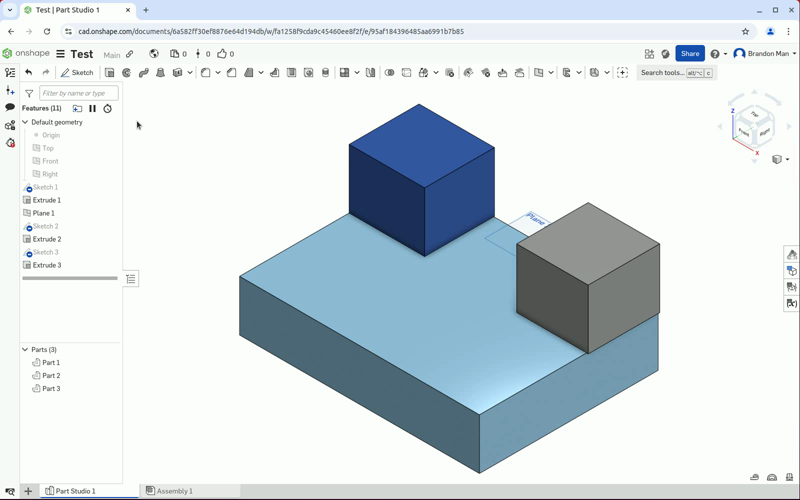
mouse_move(73, 189)
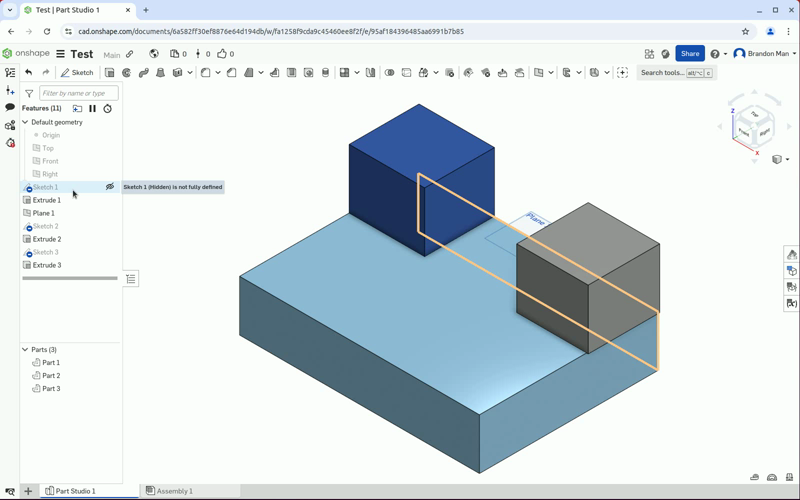
click(73, 189)